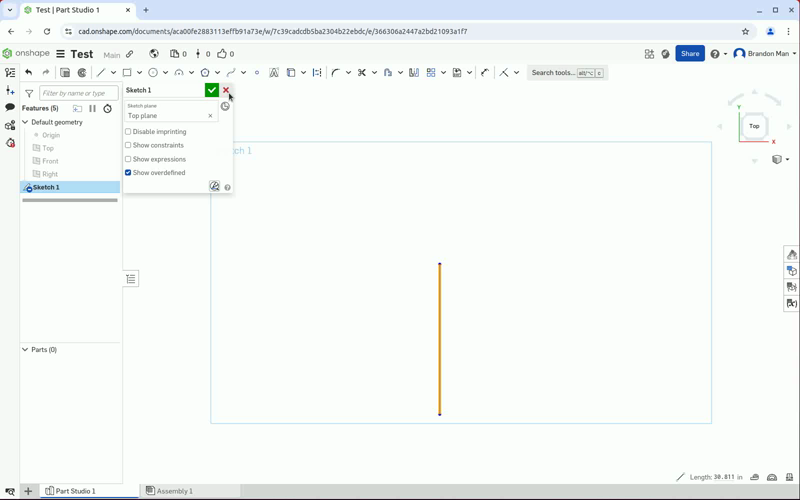
key(shift+h)
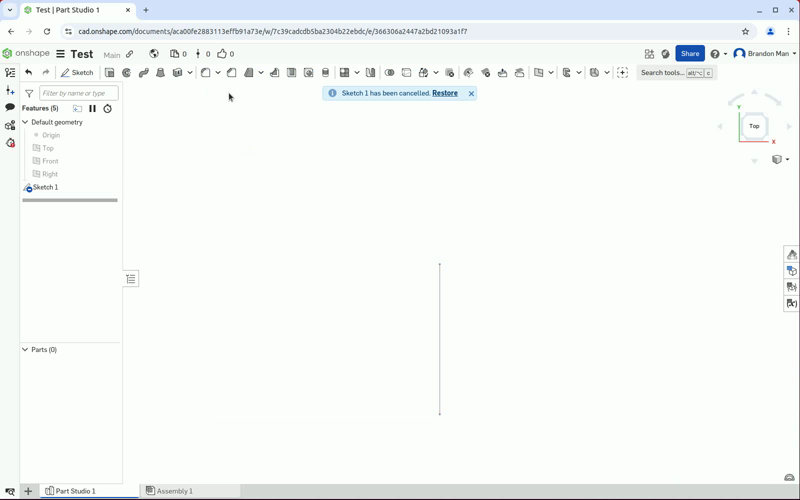
key(shift+s)
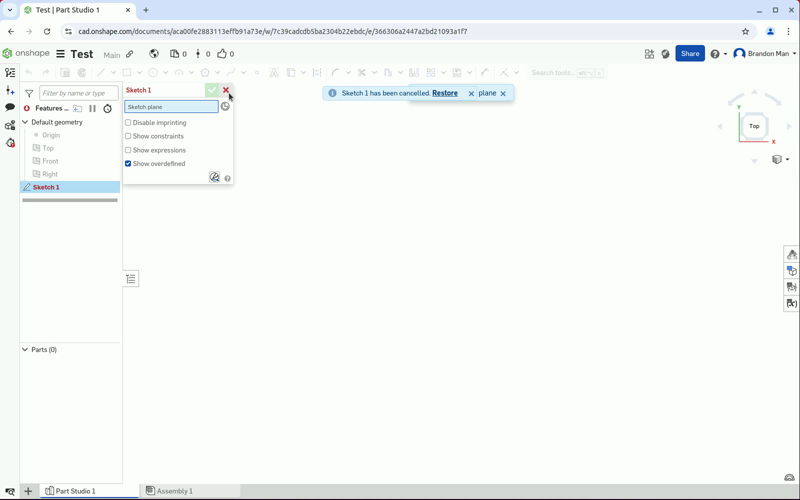
mouse_move(73, 150)
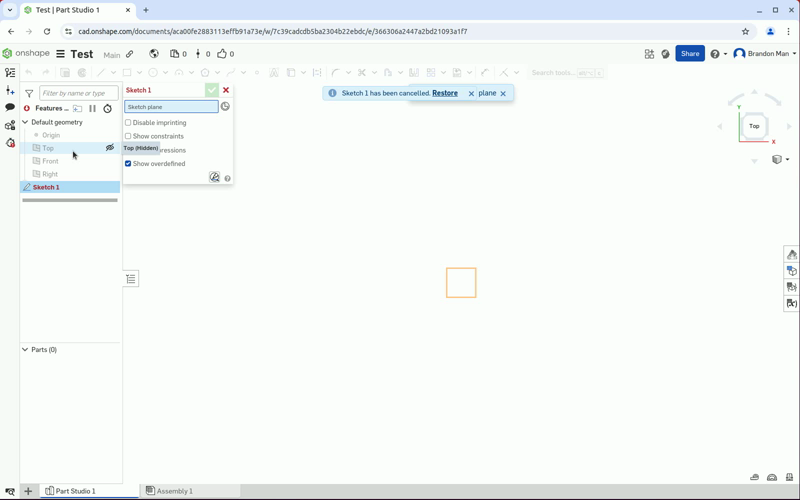
click(73, 150)
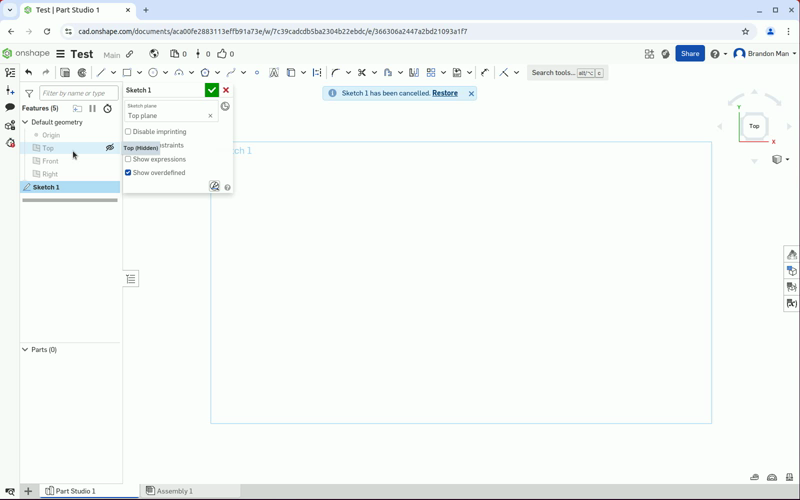
mouse_move(73, 352)
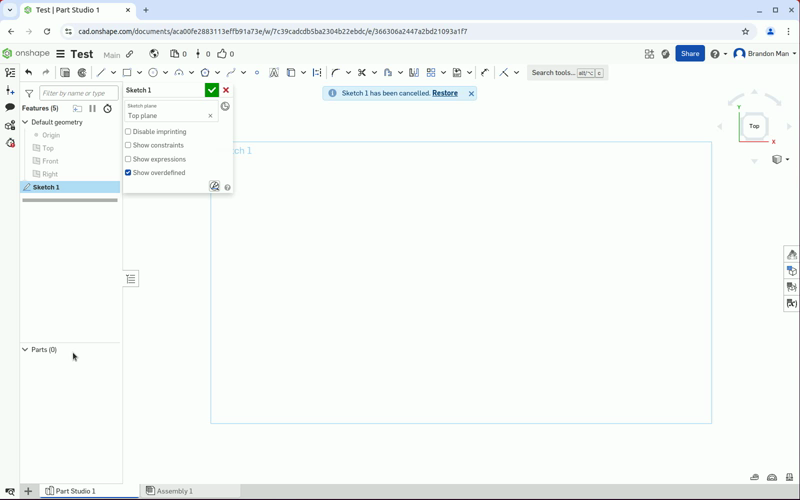
key(y)
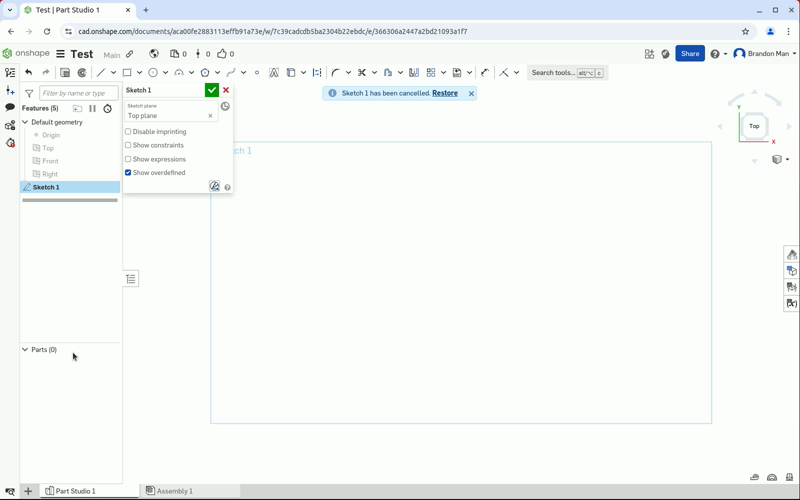
key(l)
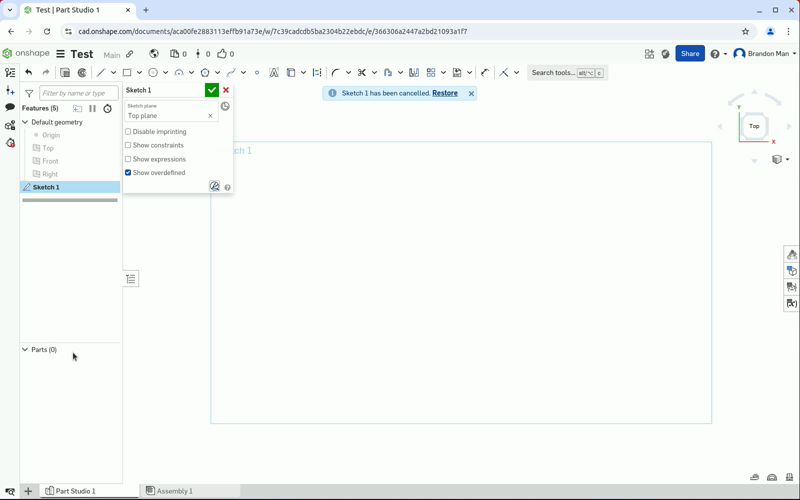
key_down(shift)
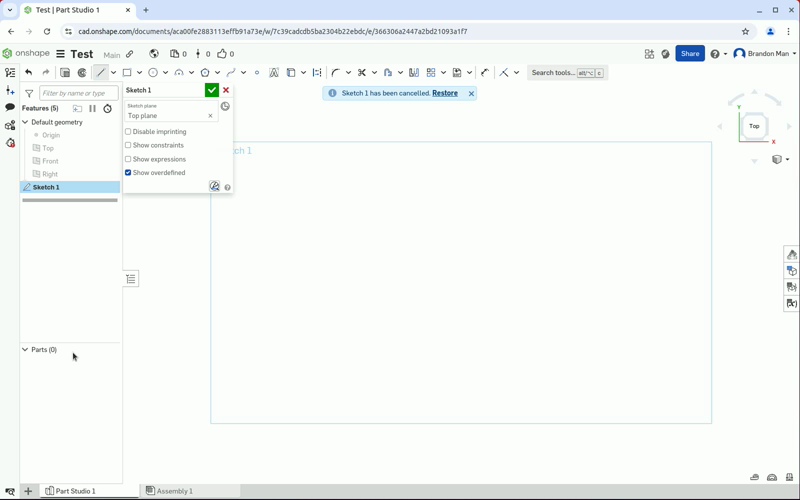
mouse_move(349, 282)
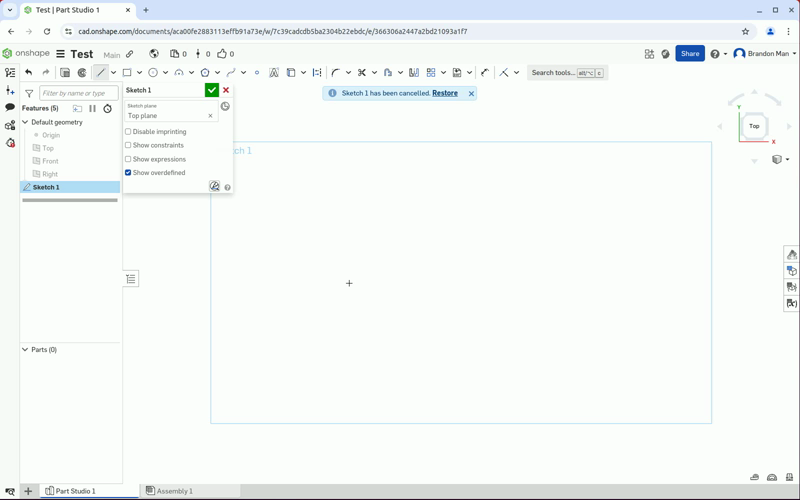
click(349, 282)
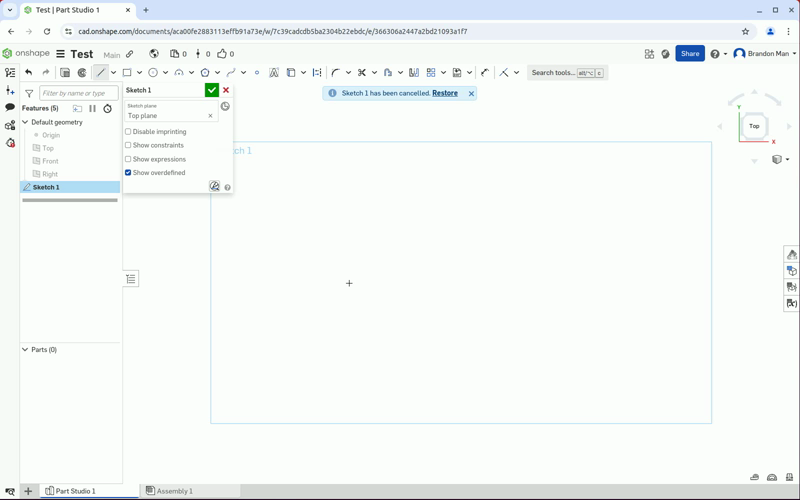
key_up(shift)
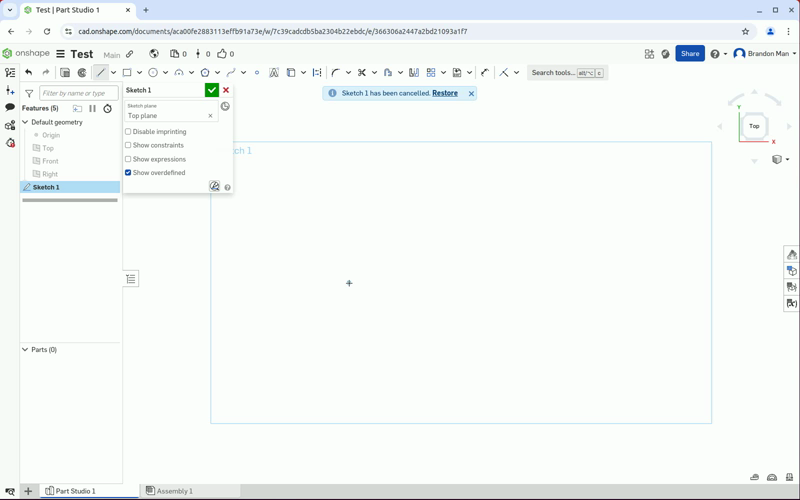
key_down(shift)
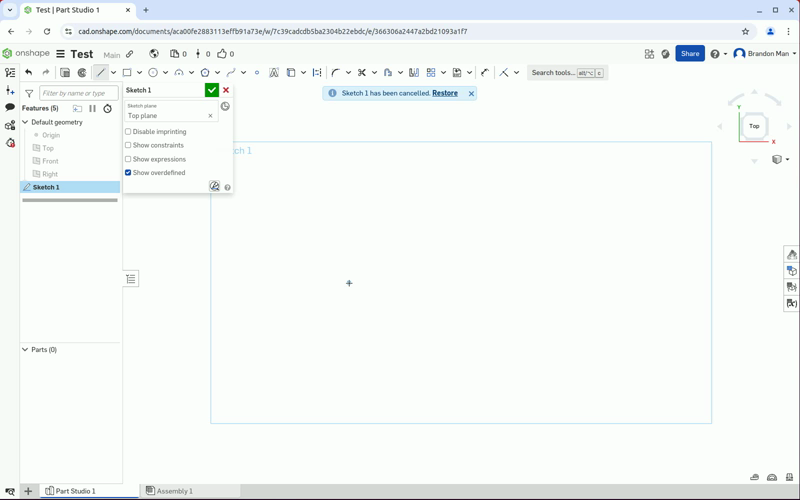
mouse_move(405, 378)
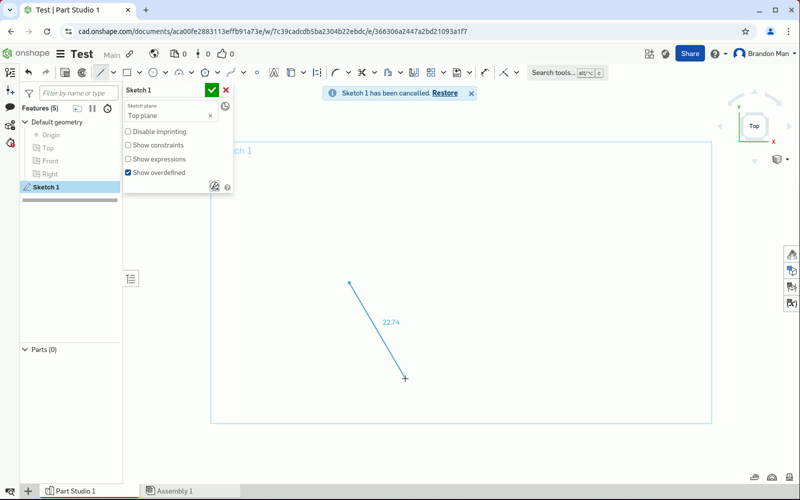
click(405, 378)
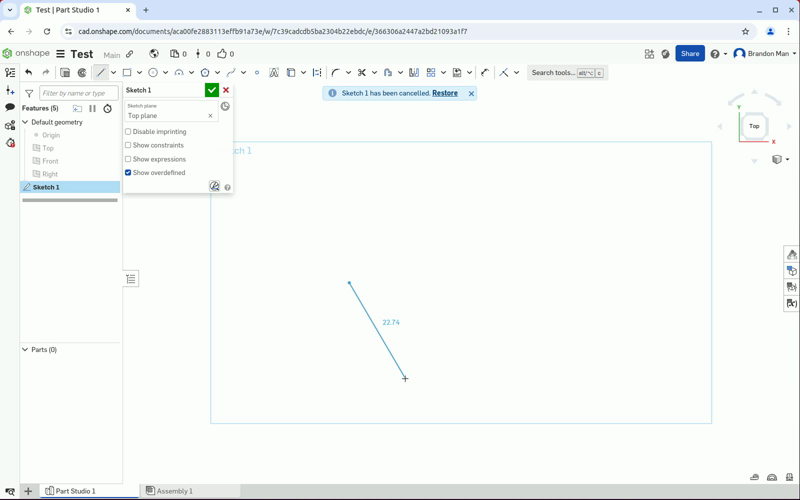
key_up(shift)
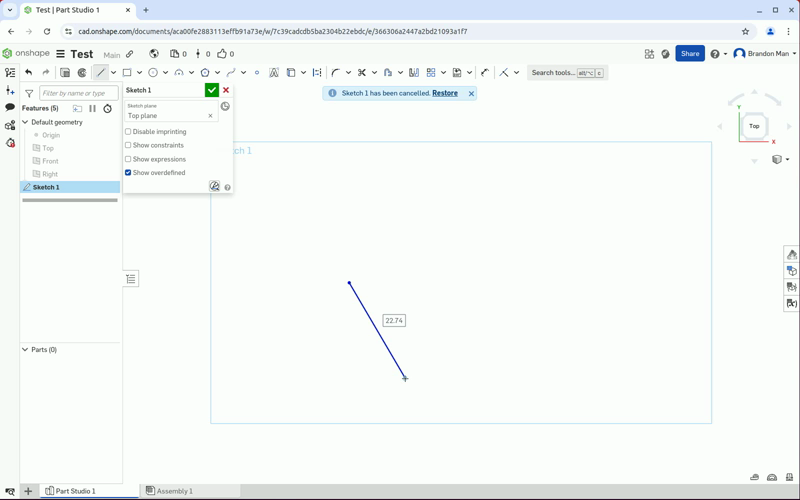
key_down(shift)
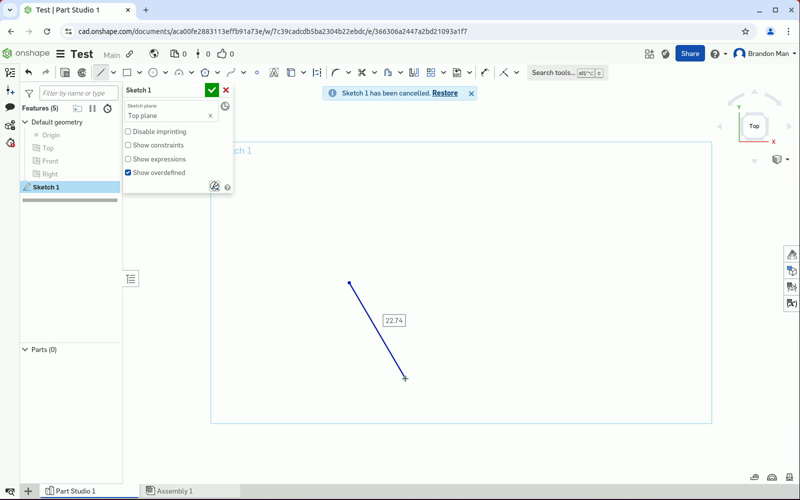
mouse_move(514, 378)
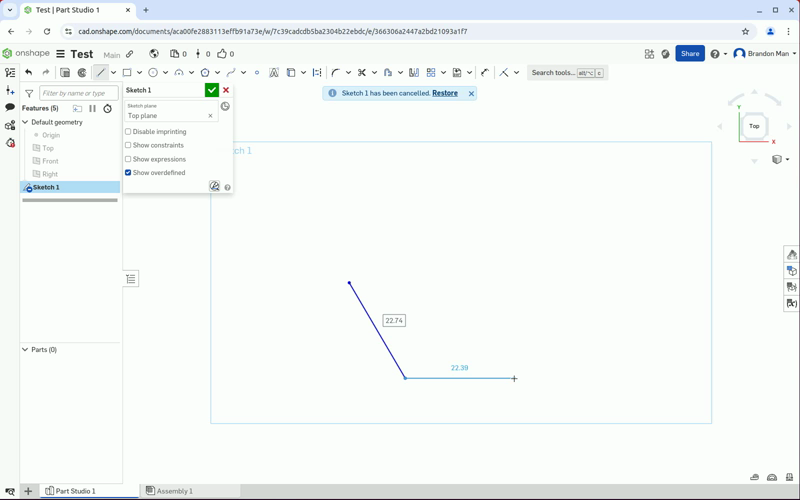
click(514, 378)
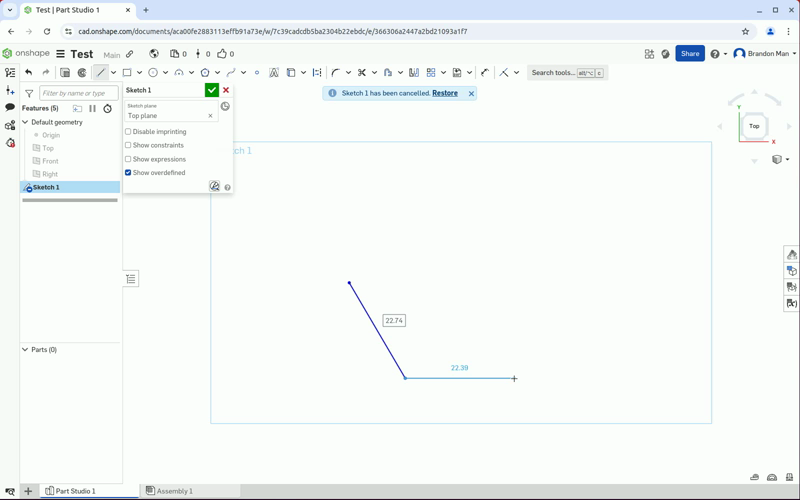
key_up(shift)
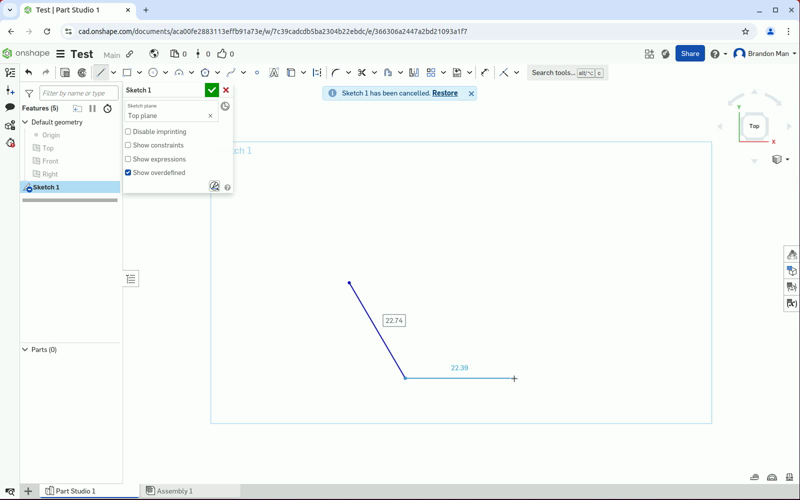
key_down(shift)
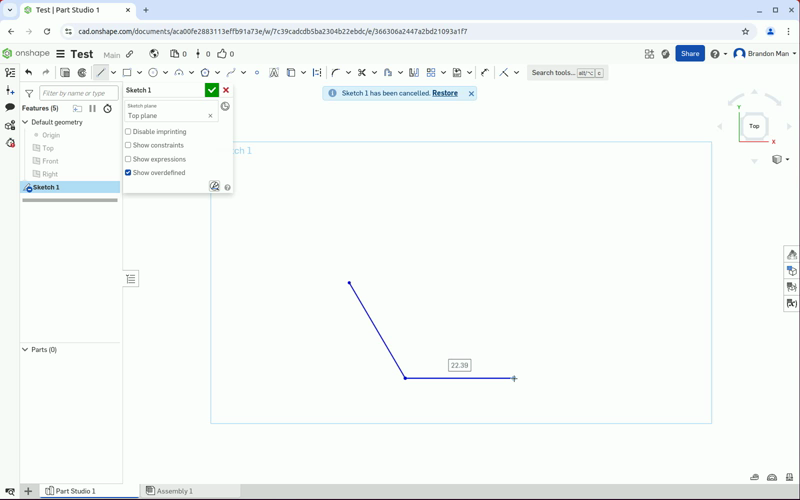
mouse_move(569, 282)
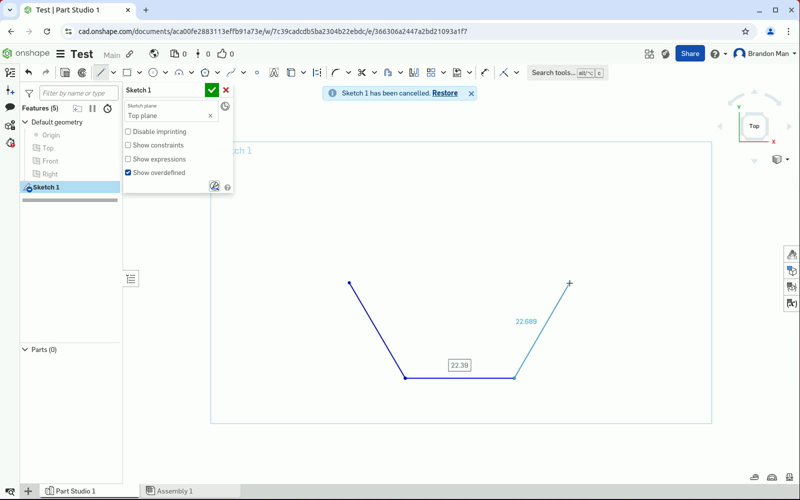
click(569, 282)
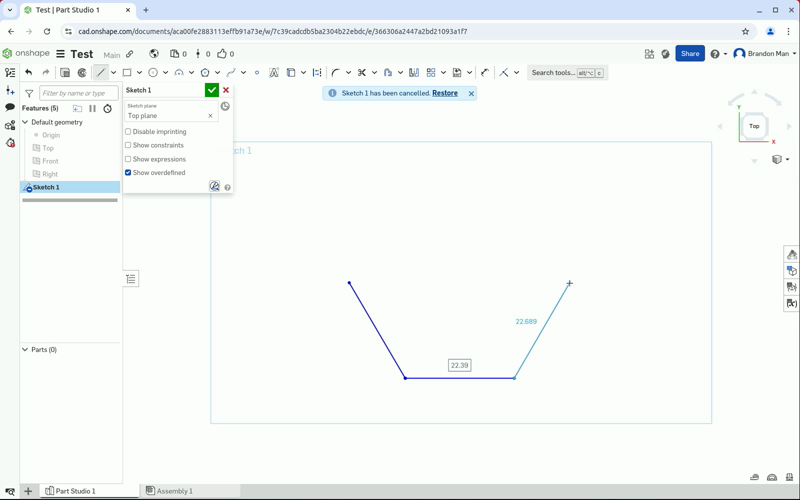
key_up(shift)
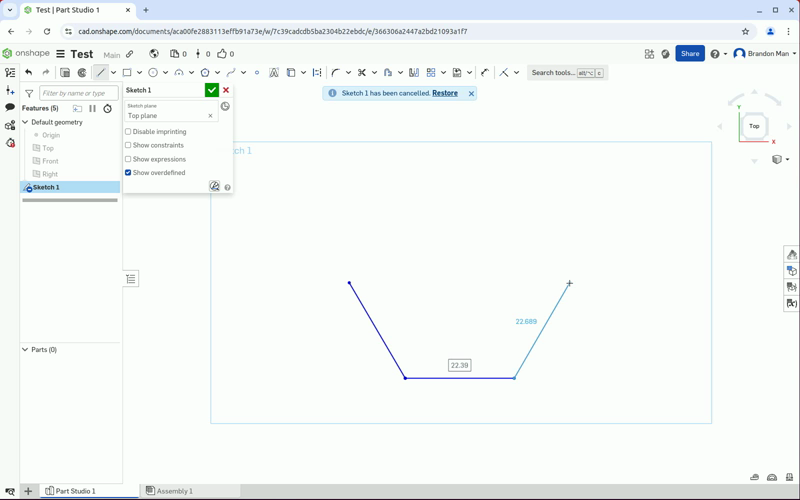
key_down(shift)
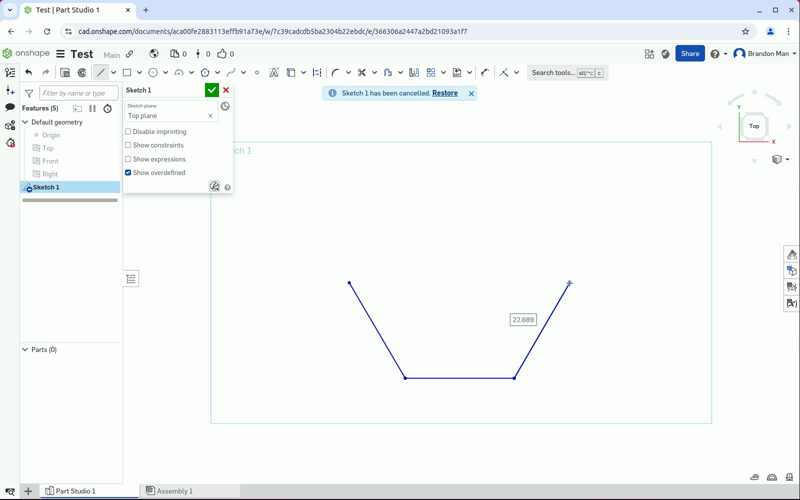
mouse_move(514, 187)
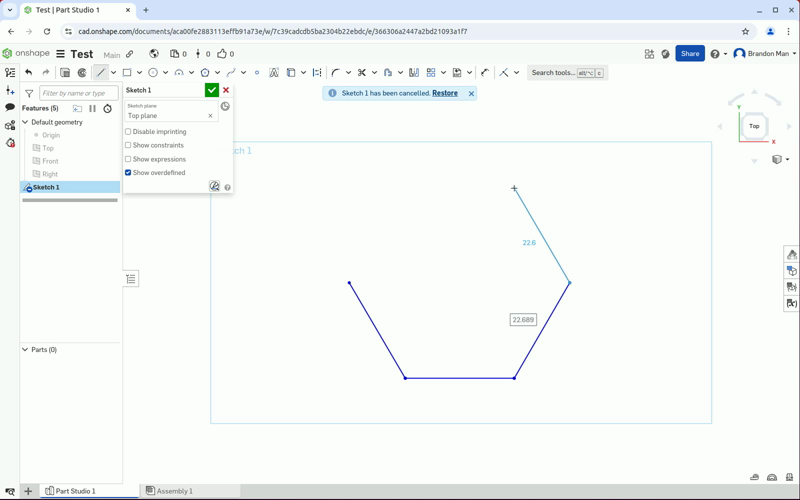
click(514, 187)
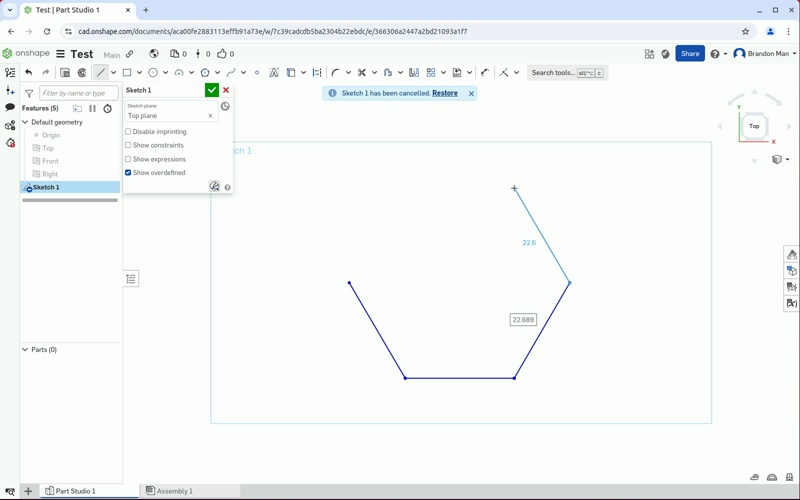
key_up(shift)
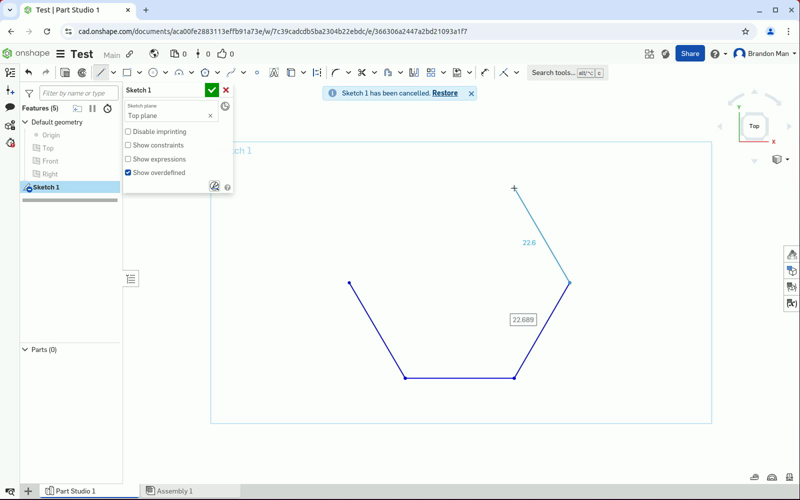
key_down(shift)
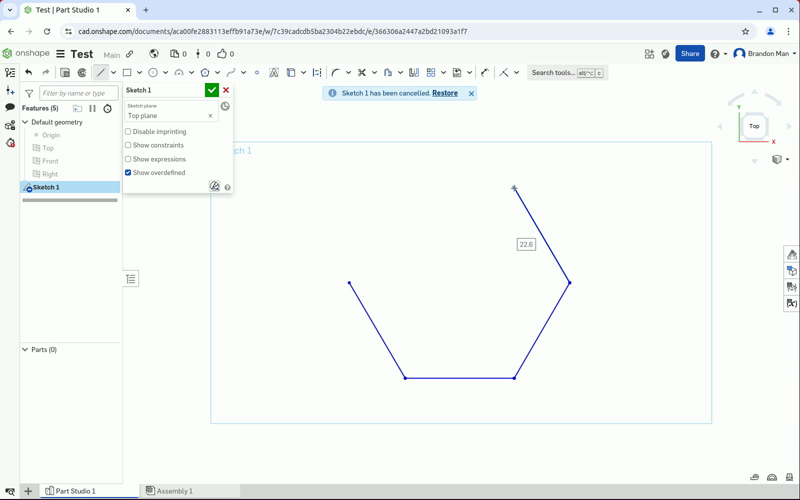
mouse_move(405, 187)
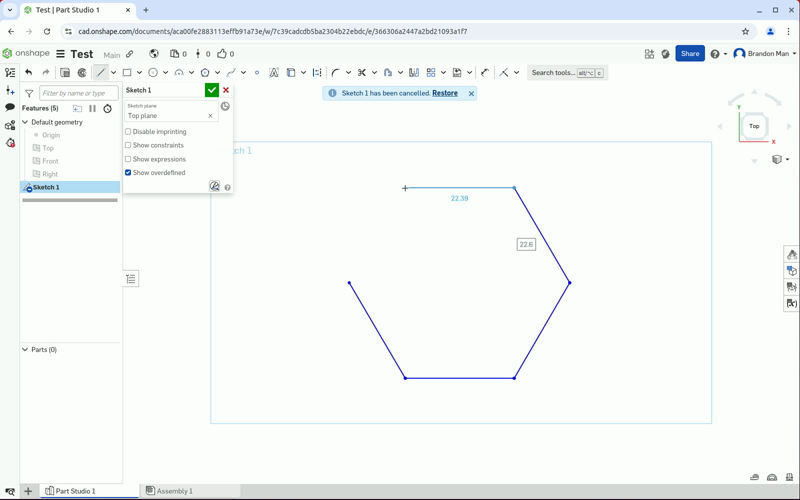
click(405, 187)
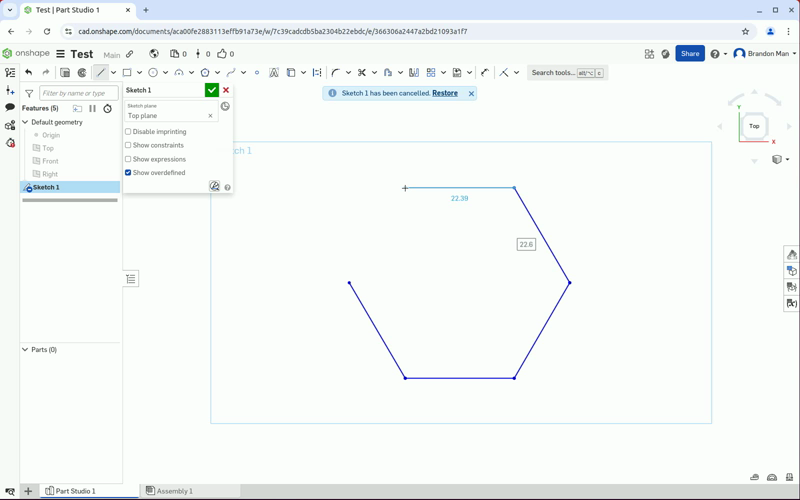
key_up(shift)
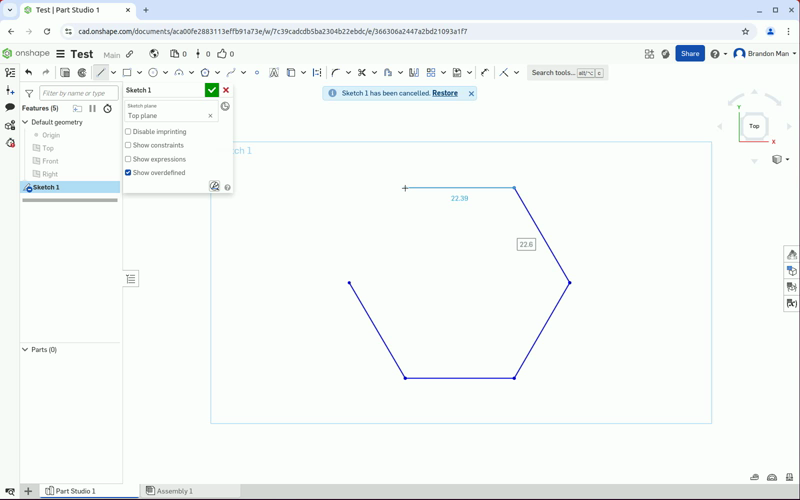
key_down(shift)
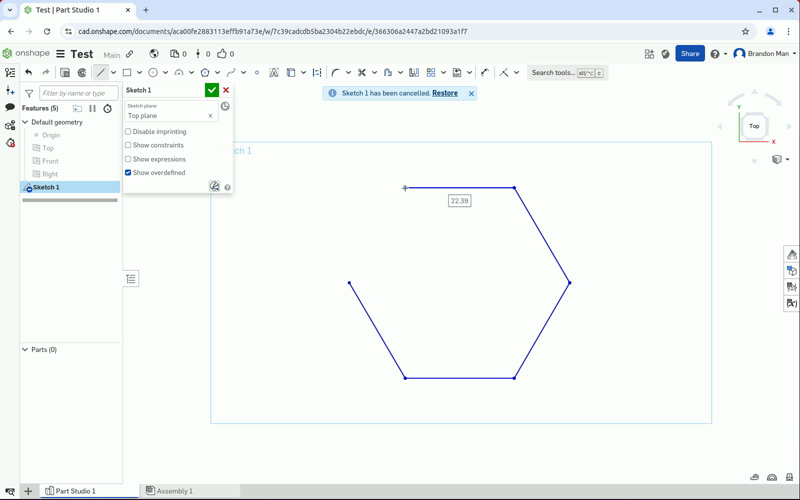
mouse_move(349, 282)
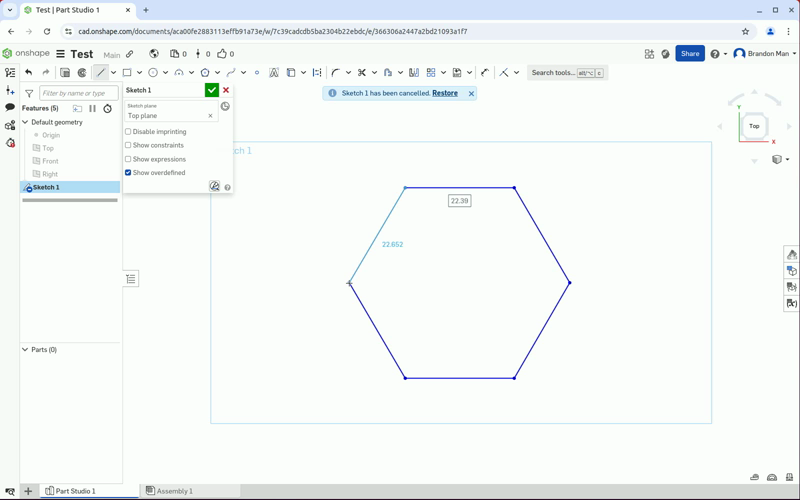
key_up(shift)
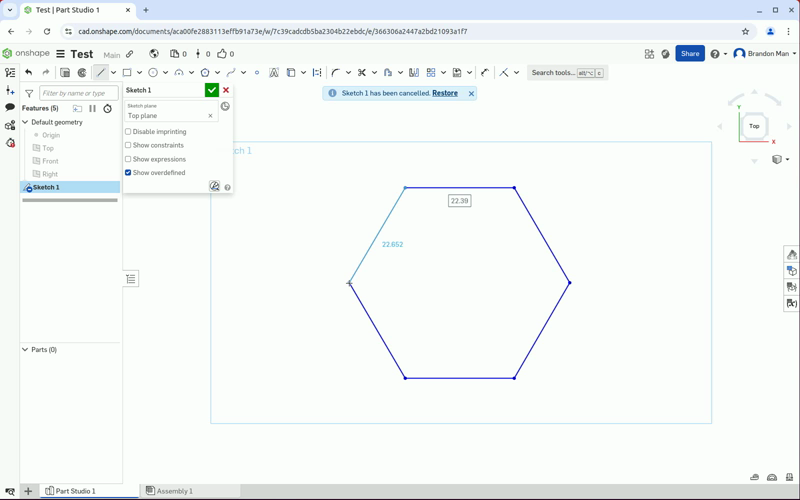
click(349, 282)
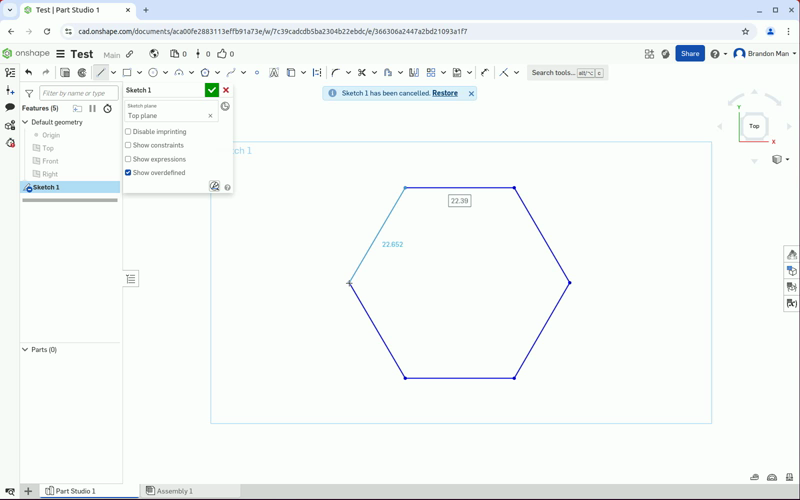
key(esc)
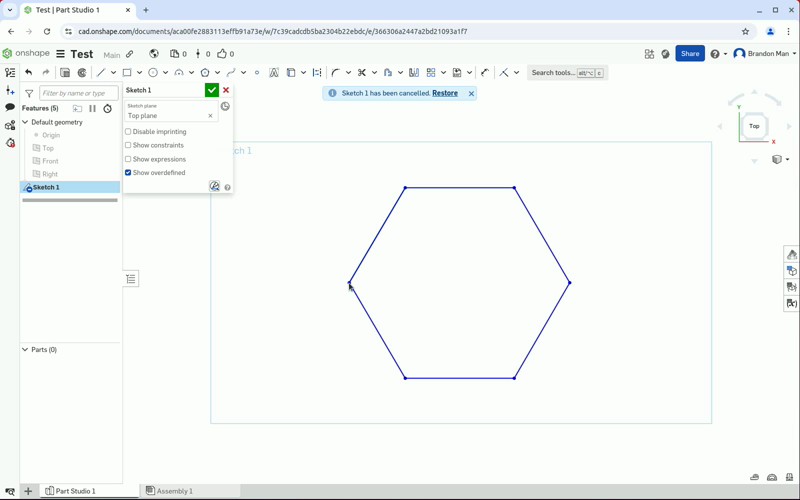
mouse_move(398, 301)
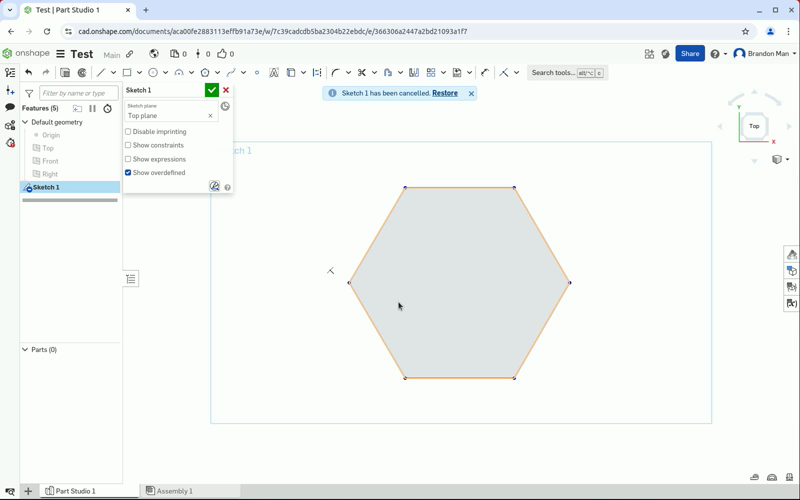
click(398, 301)
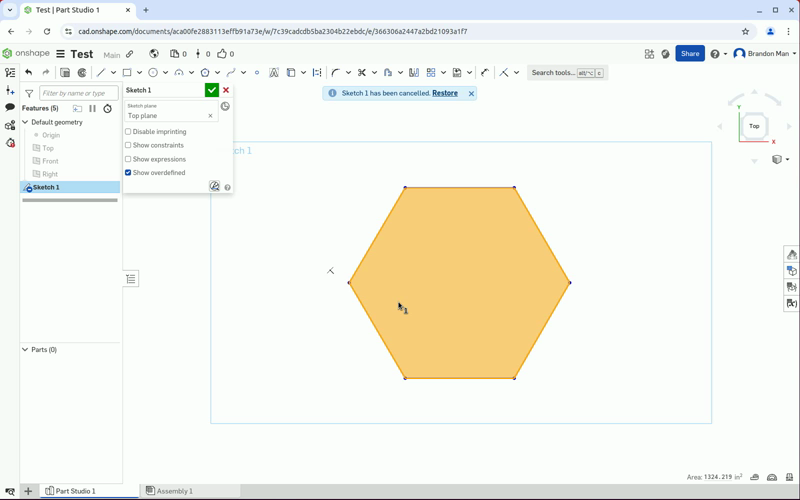
mouse_move(73, 352)
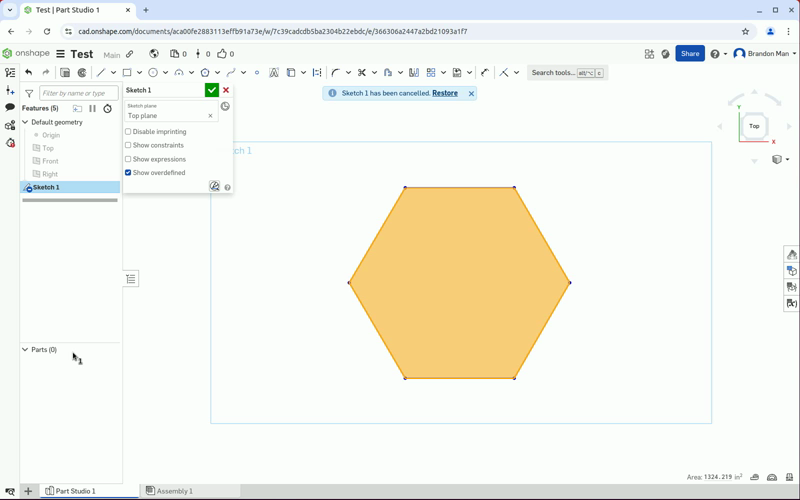
key(shift+y)
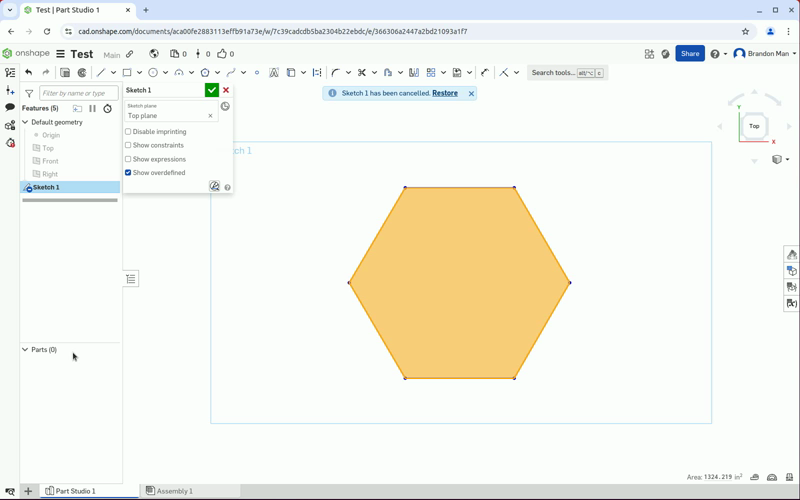
key(shift+e)
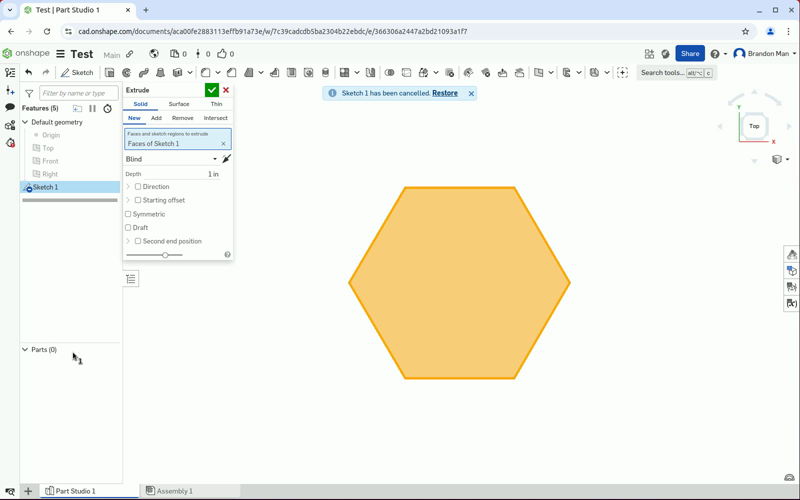
mouse_move(143, 106)
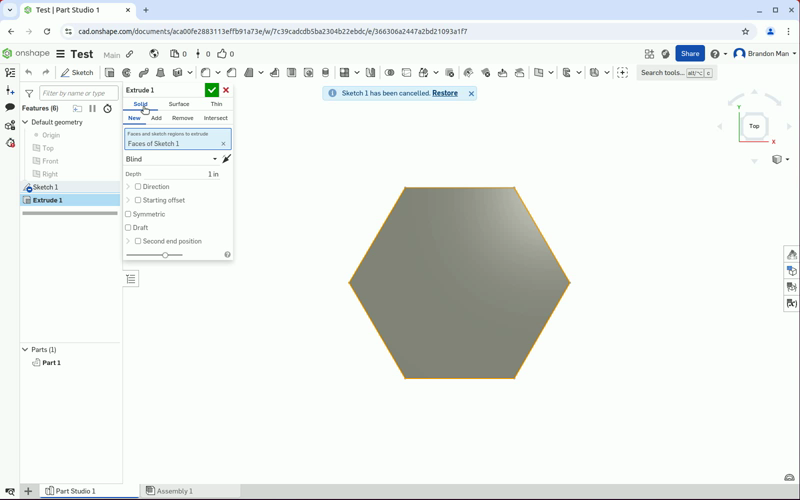
click(143, 106)
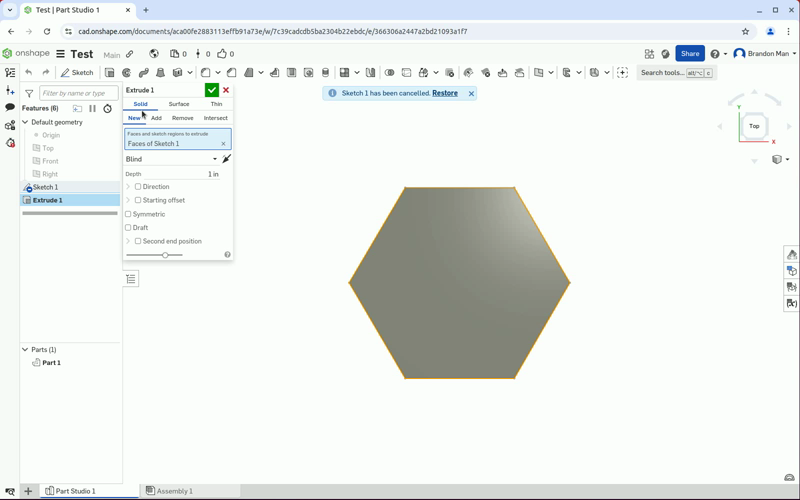
mouse_move(137, 120)
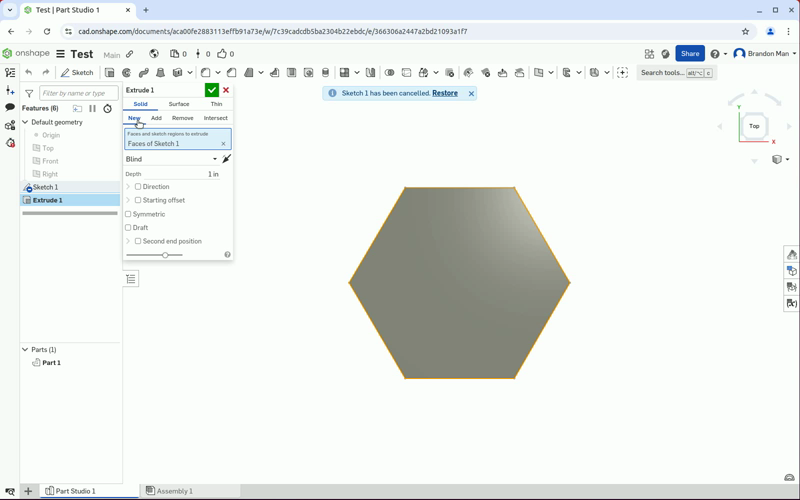
click(137, 120)
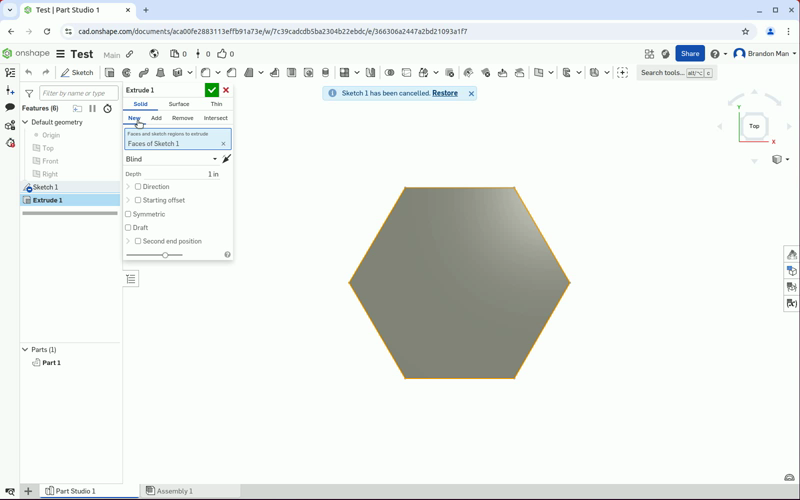
key(tab, 4)
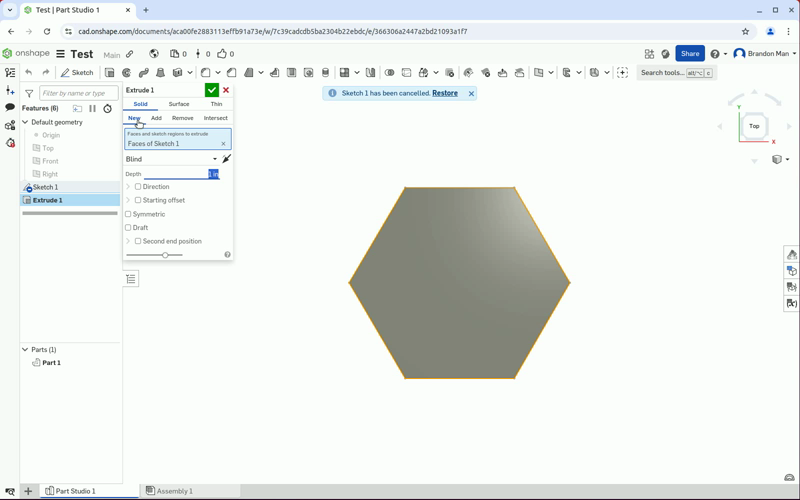
text(15.405)
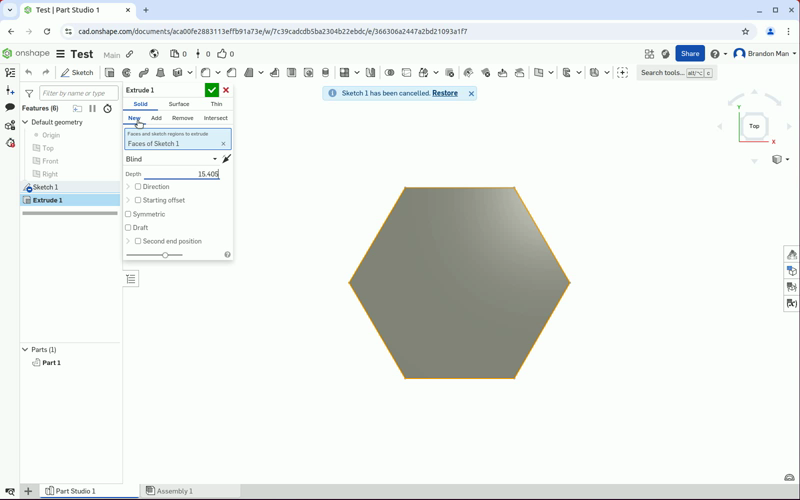
key(enter)
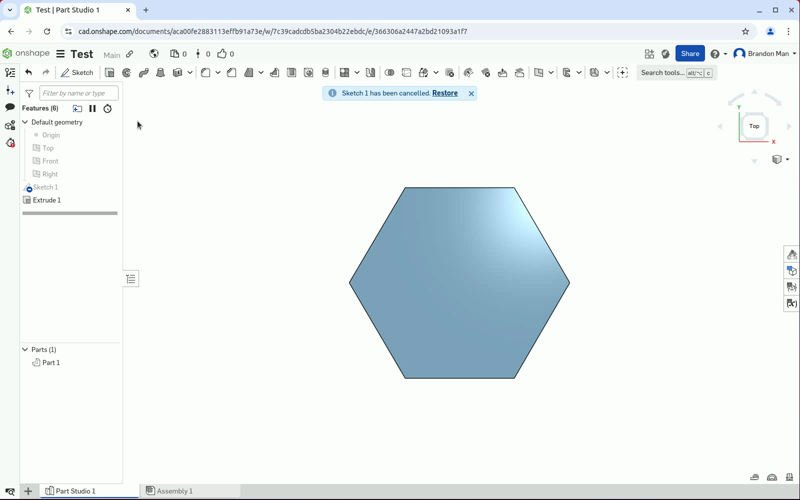
key(shift+h)
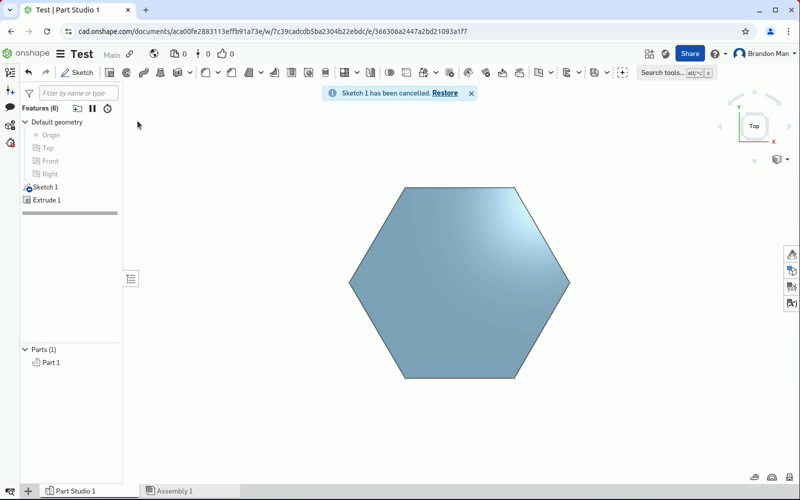
key(shift+h)
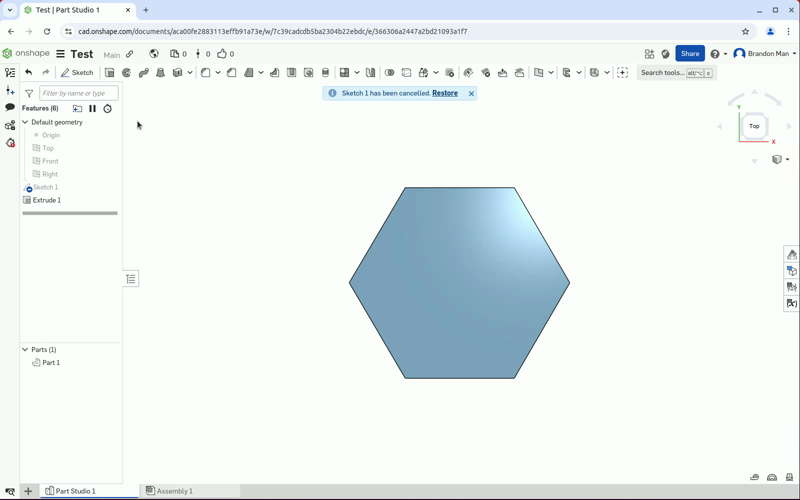
mouse_move(73, 189)
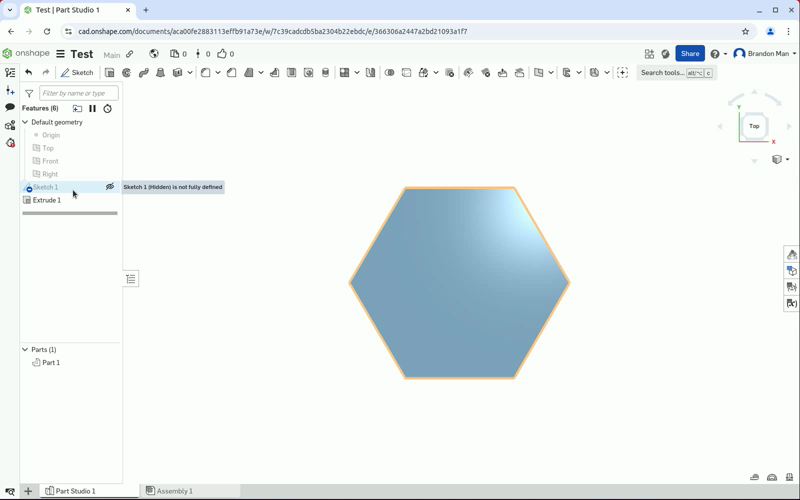
click(73, 189)
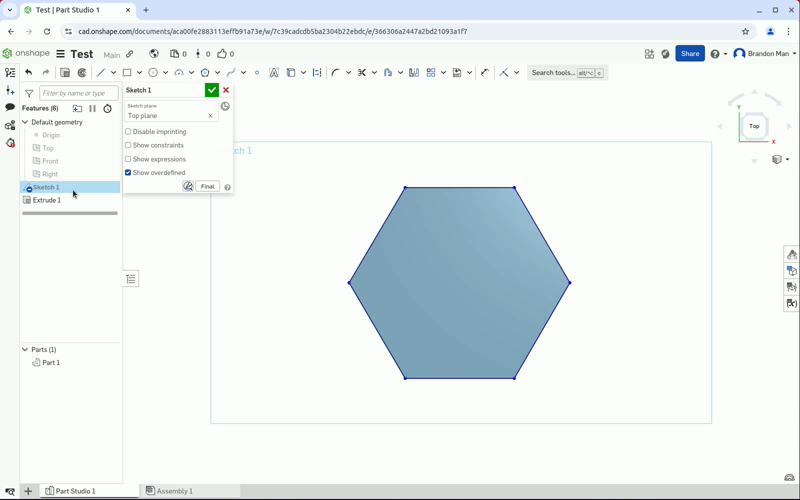
mouse_move(229, 92)
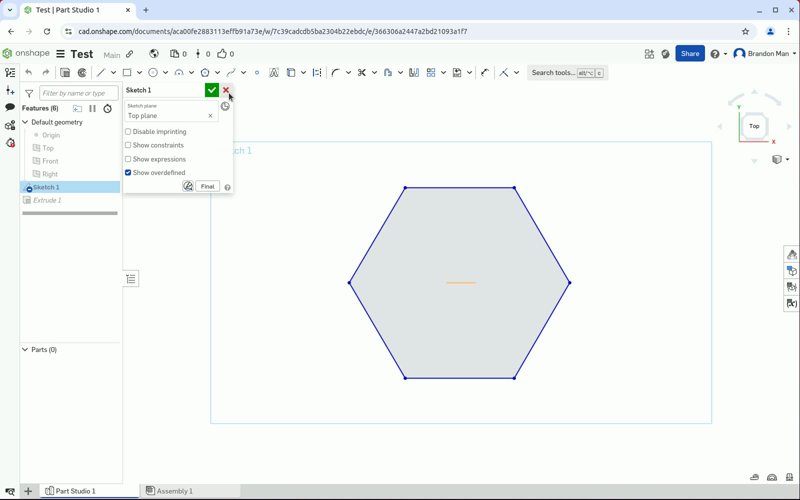
click(229, 92)
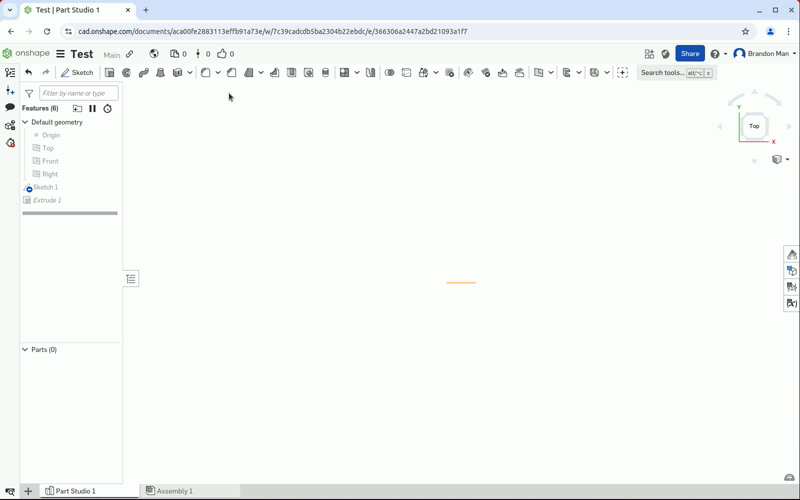
mouse_move(541, 75)
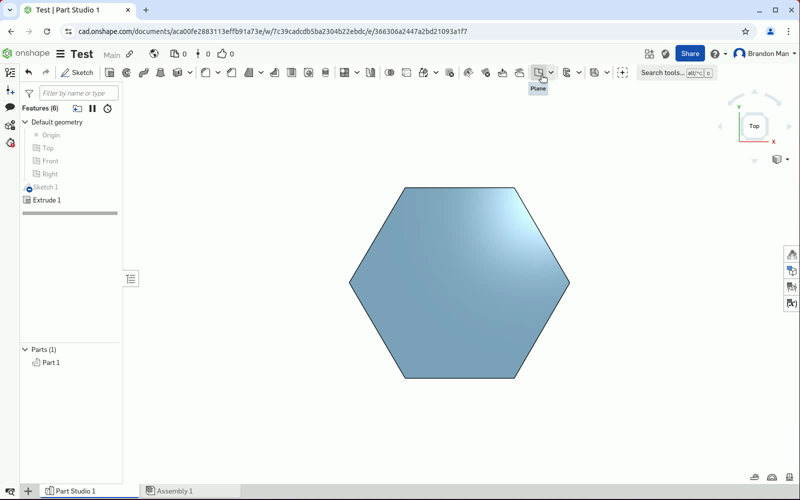
click(541, 75)
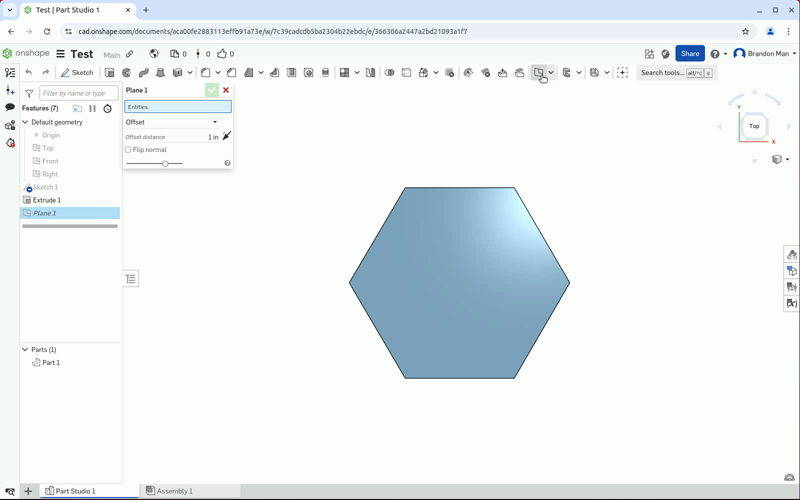
mouse_move(73, 150)
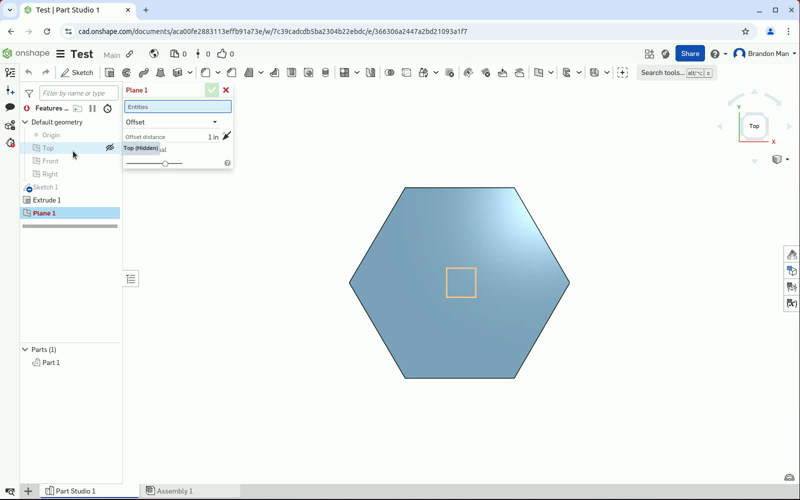
click(73, 150)
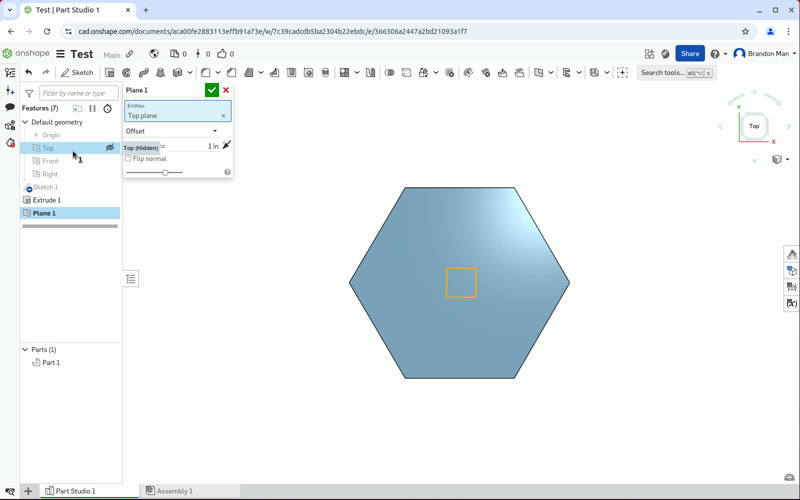
key(tab, 2)
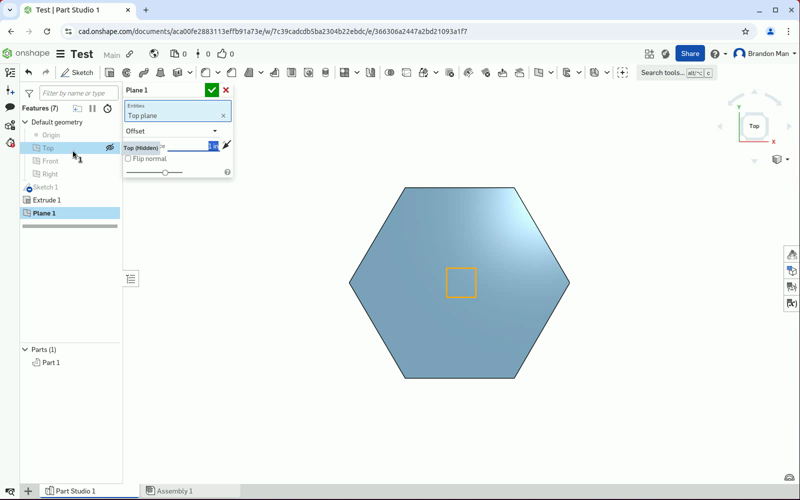
text(15.405)
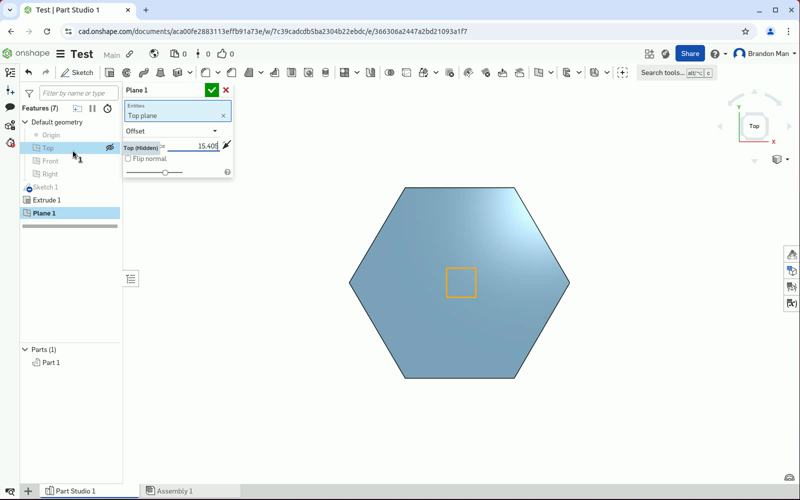
key(enter, 2)
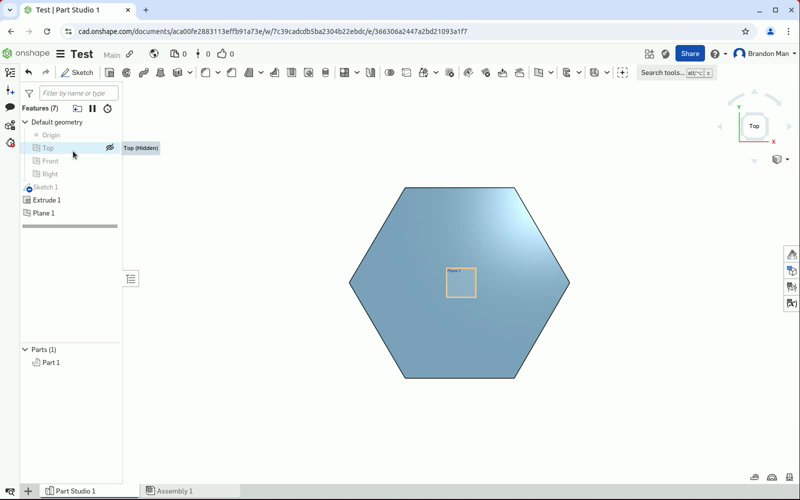
key(shift+s)
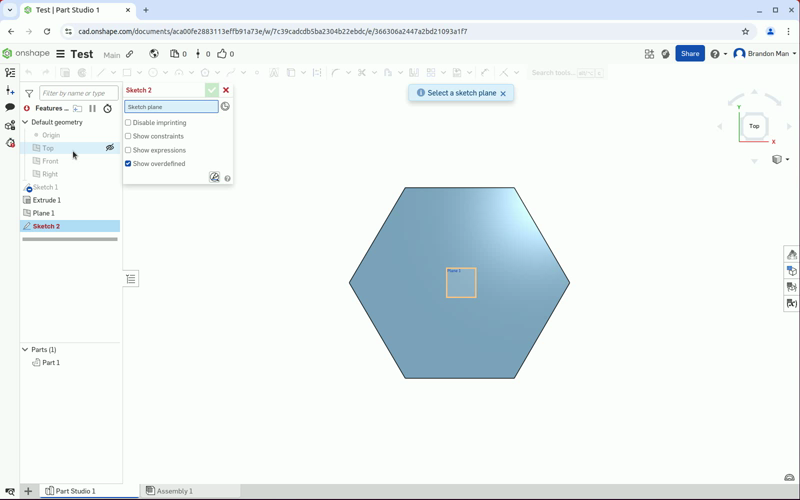
mouse_move(73, 215)
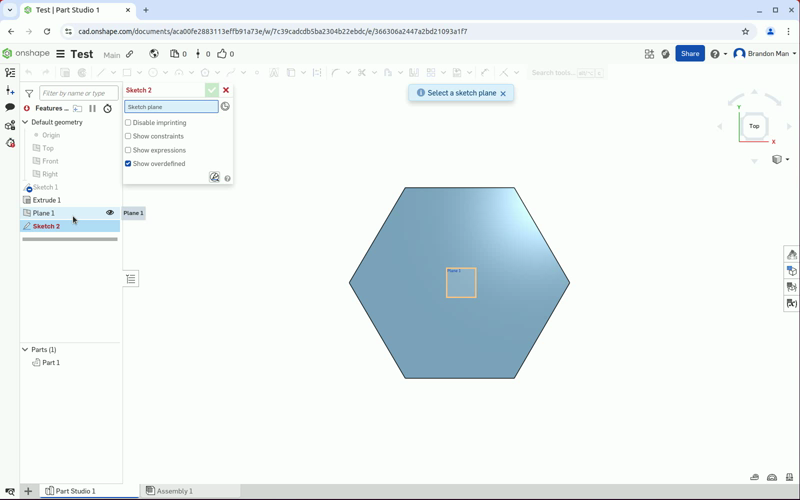
click(73, 215)
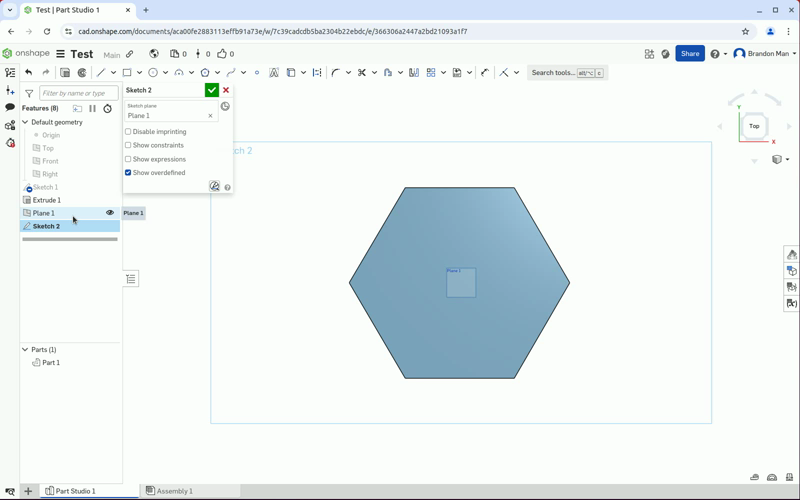
mouse_move(73, 352)
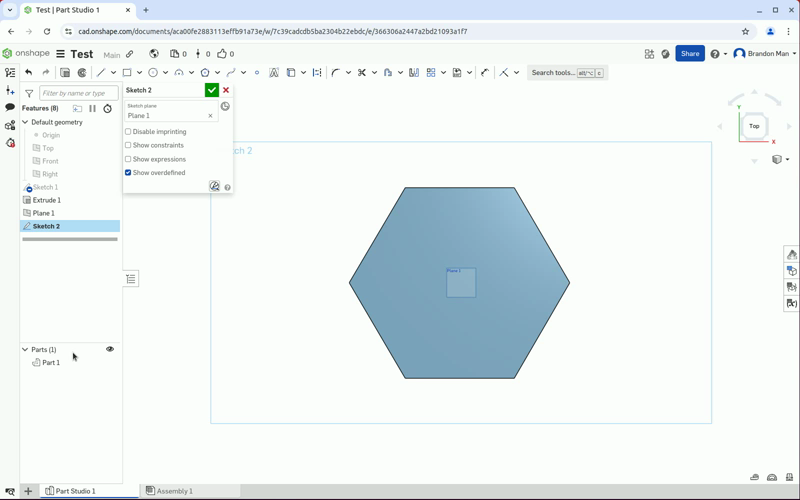
key(y)
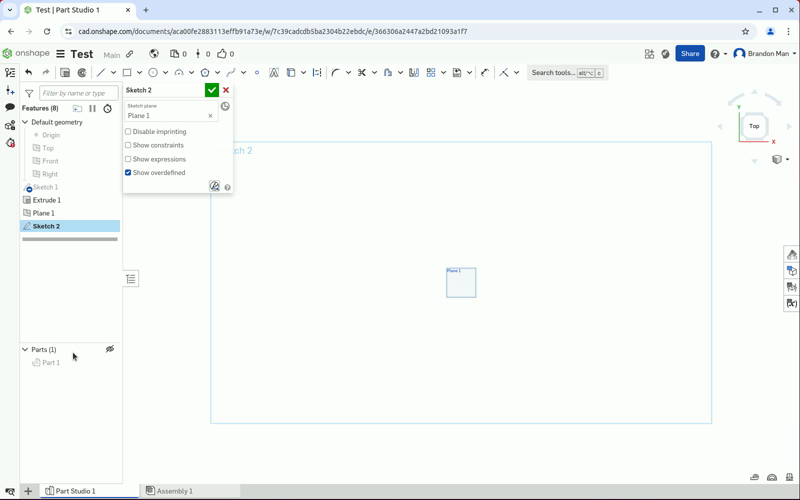
key(c)
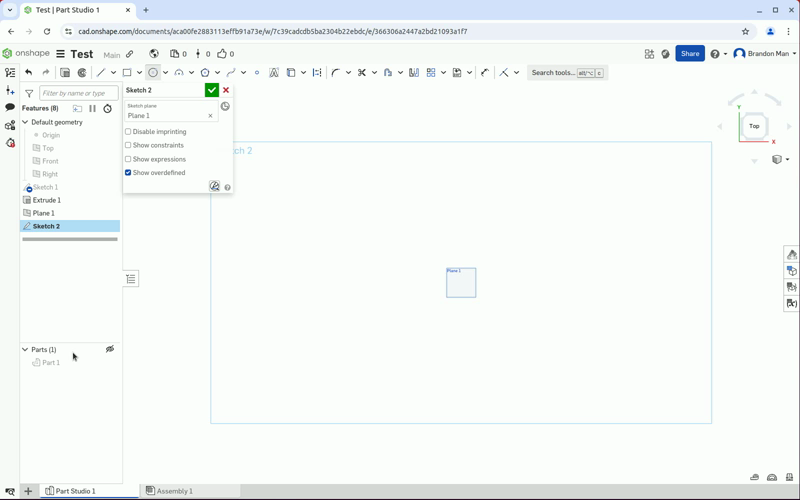
key_down(shift)
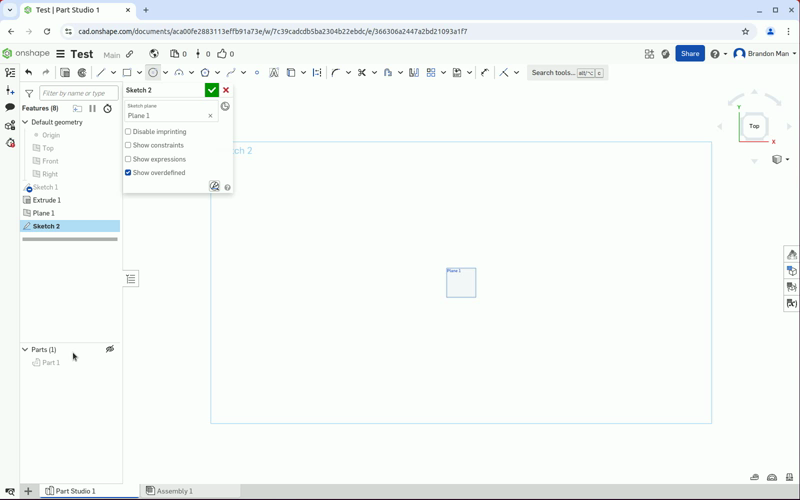
mouse_move(461, 282)
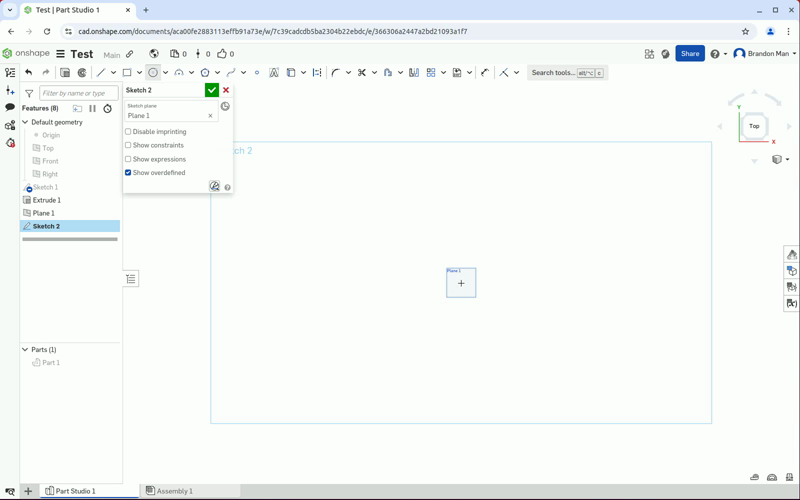
click(461, 282)
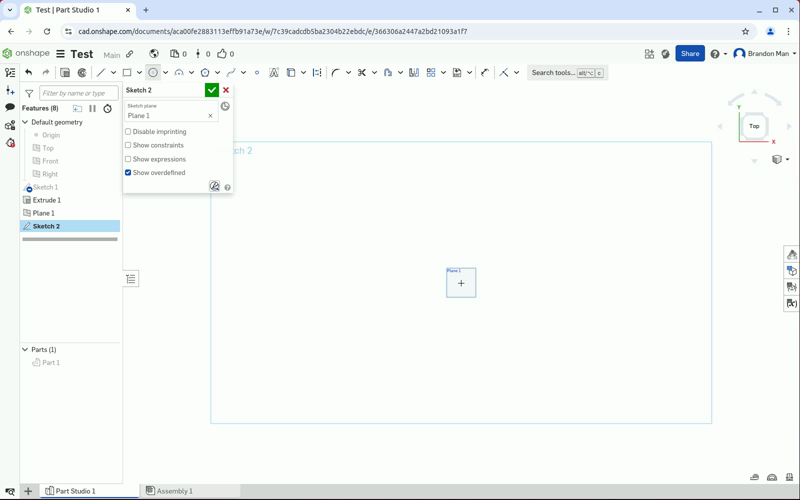
key_up(shift)
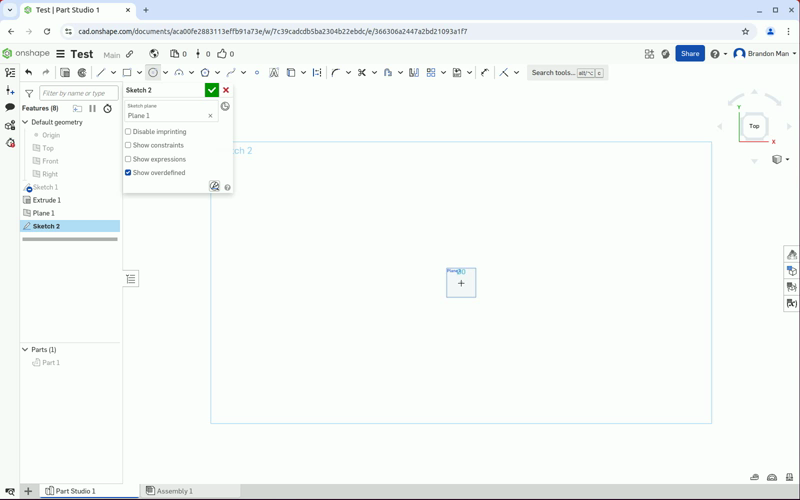
mouse_move(552, 282)
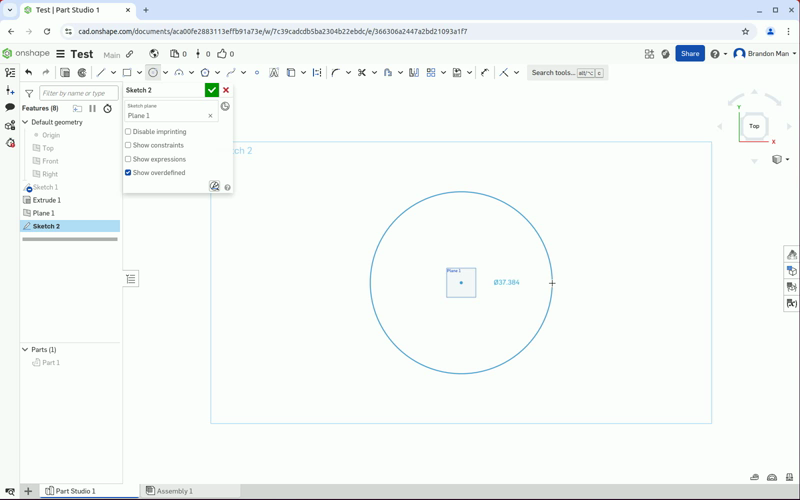
click(552, 282)
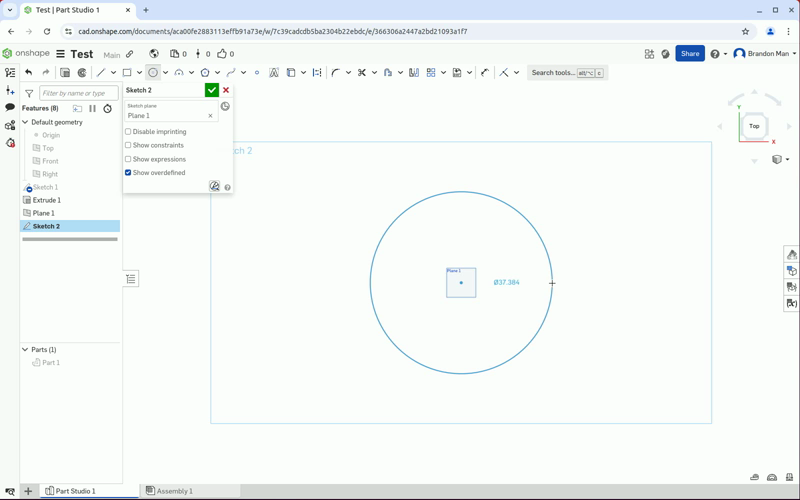
key(esc)
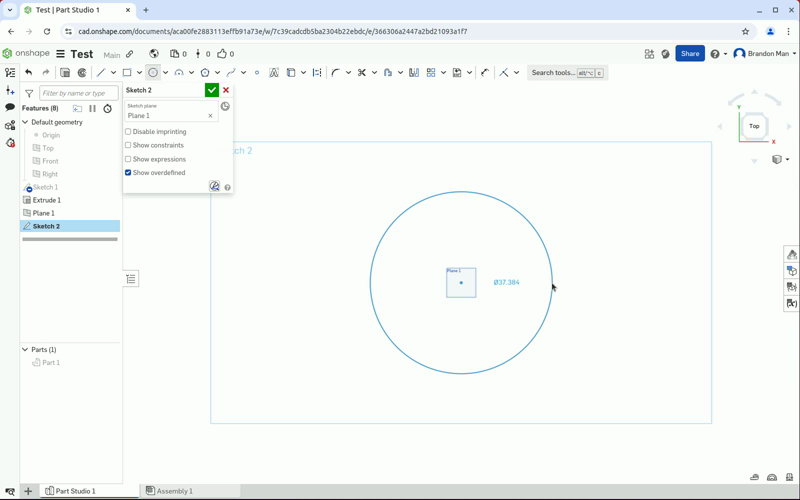
mouse_move(466, 323)
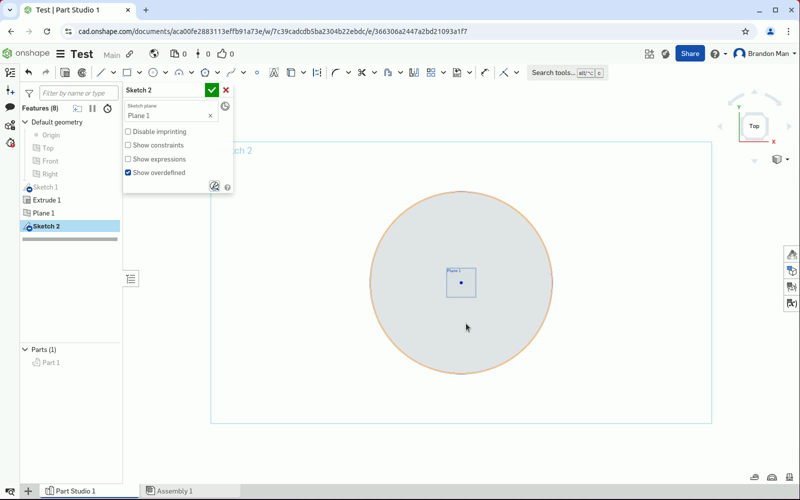
click(466, 323)
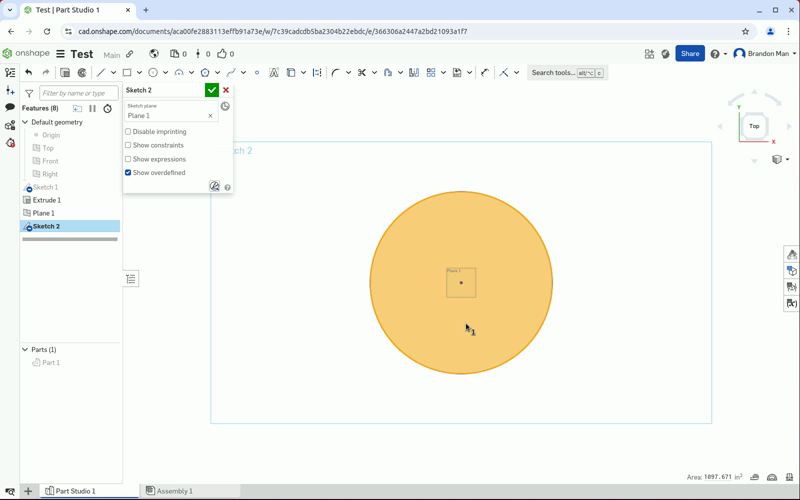
mouse_move(73, 352)
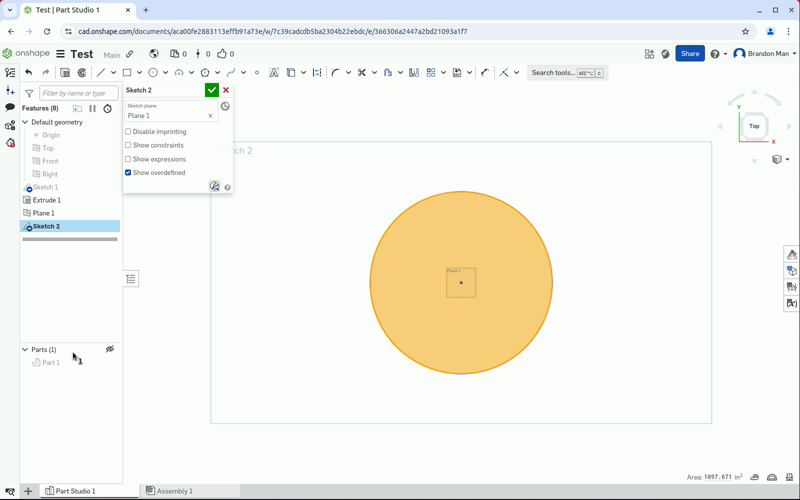
key(shift+y)
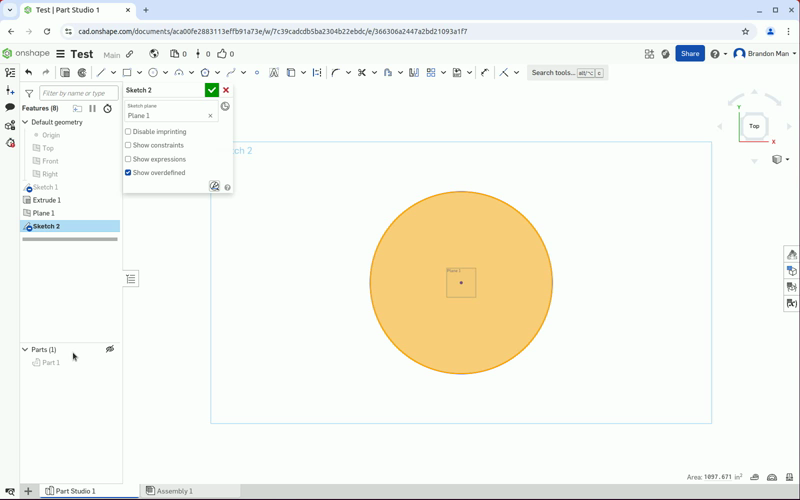
key(shift+e)
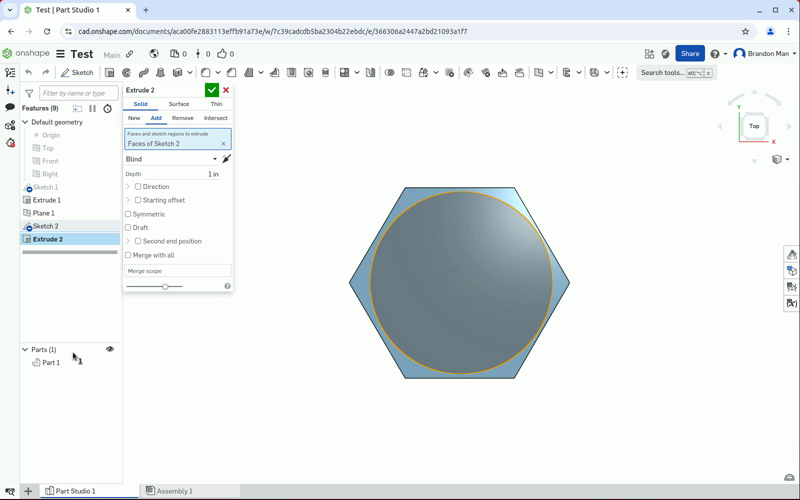
mouse_move(143, 106)
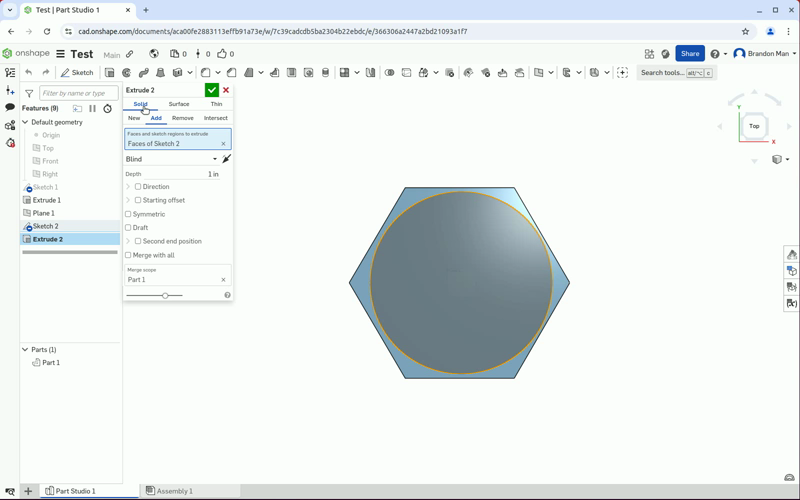
click(143, 106)
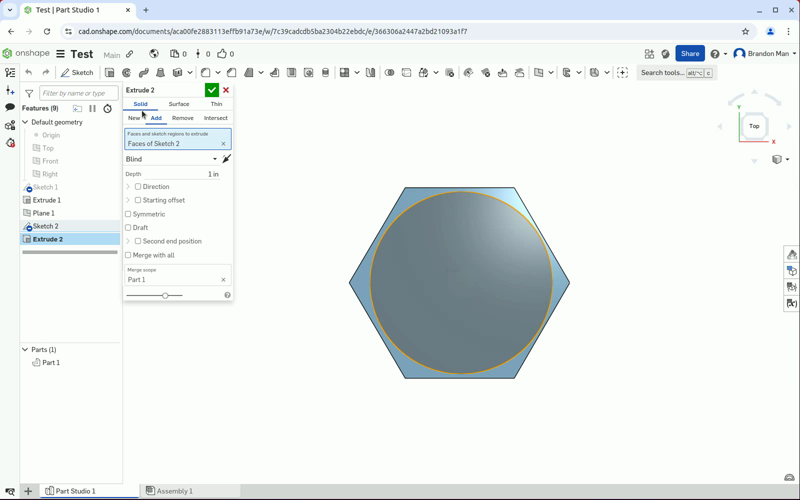
mouse_move(137, 120)
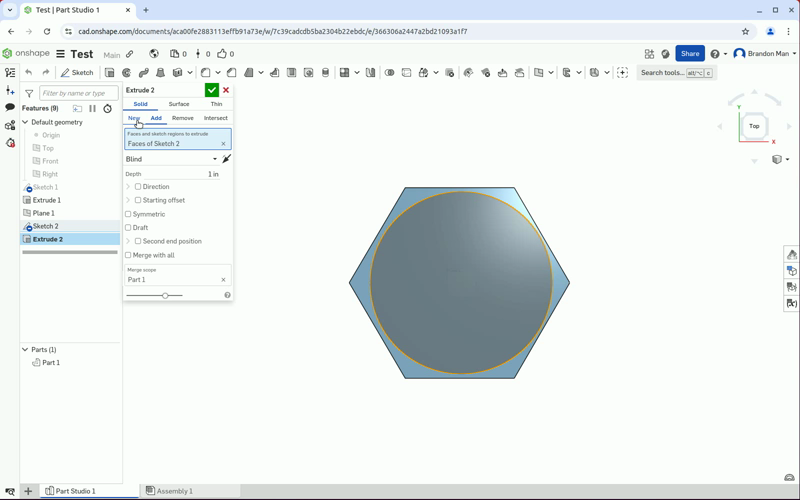
click(137, 120)
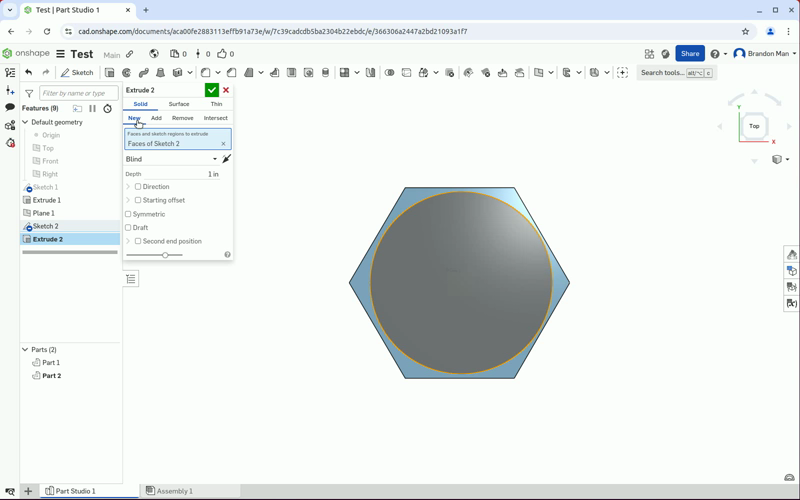
key(tab, 4)
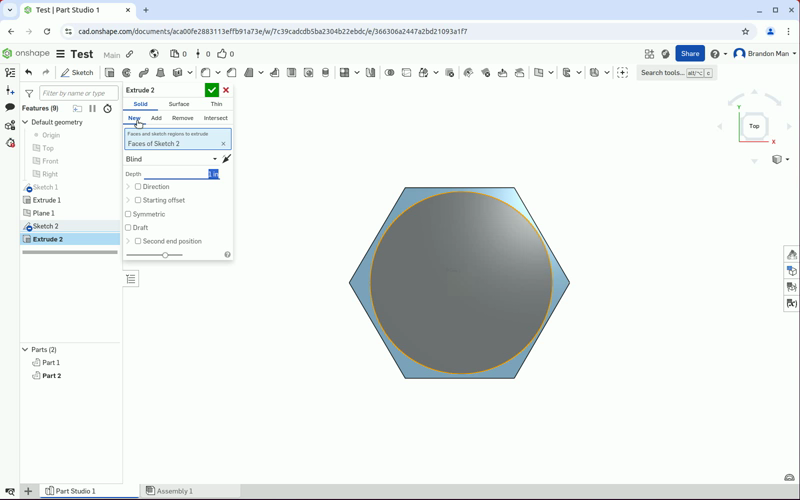
text(7.703)
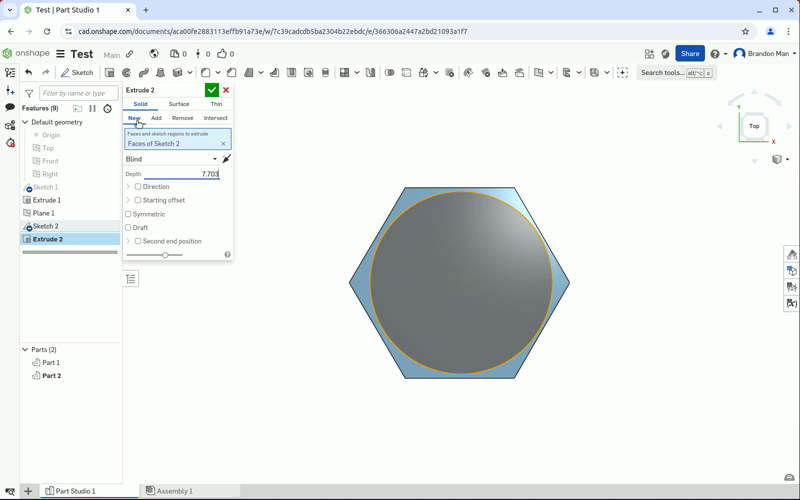
key(enter)
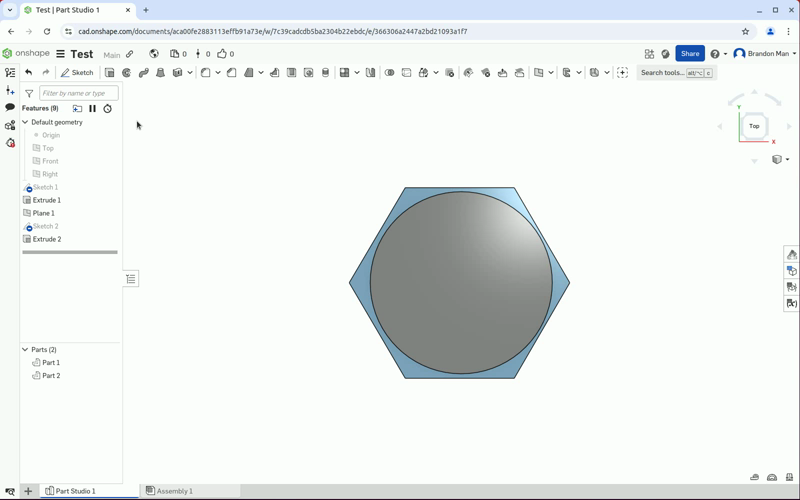
key(shift+h)
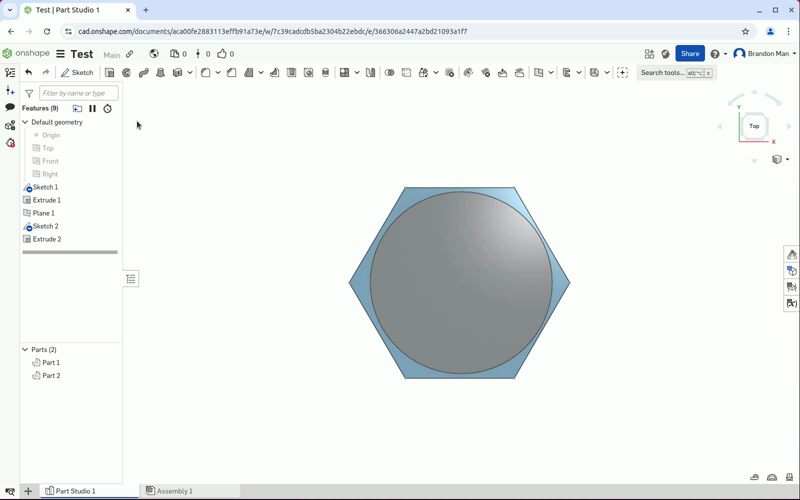
key(shift+h)
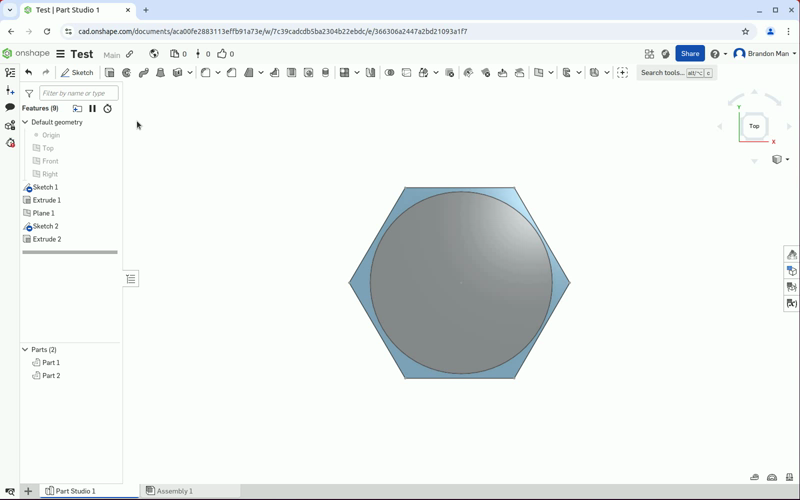
key(shift+7)
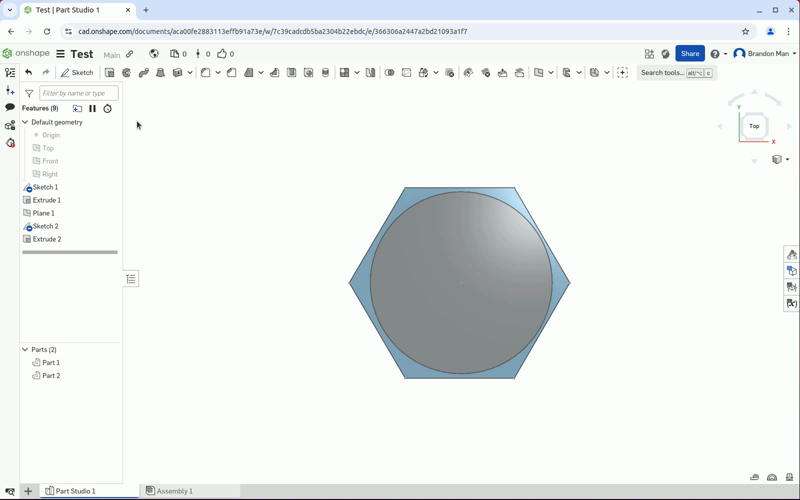
key(up, 3)
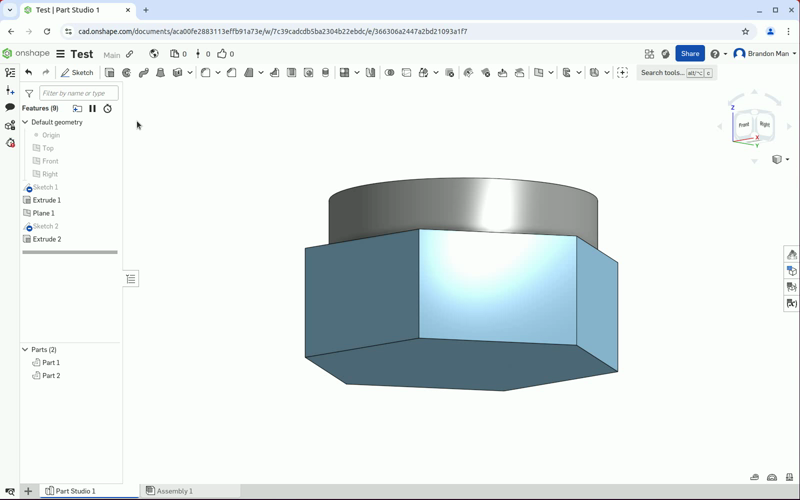
key(left, 3)
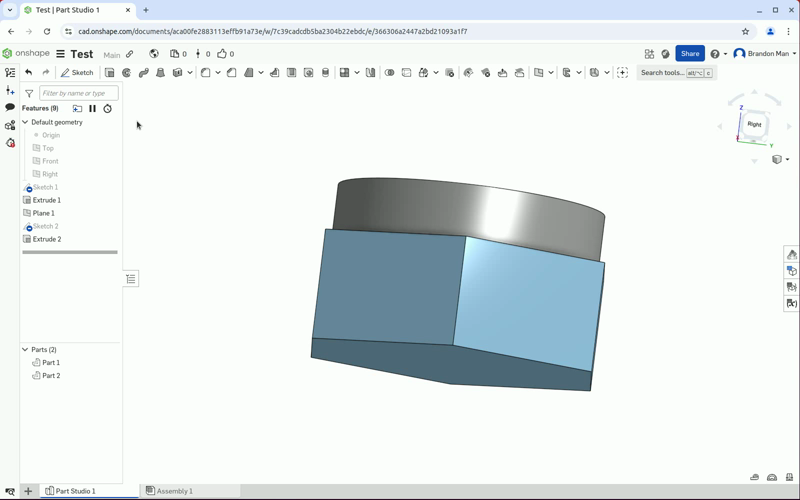
key(right, 3)
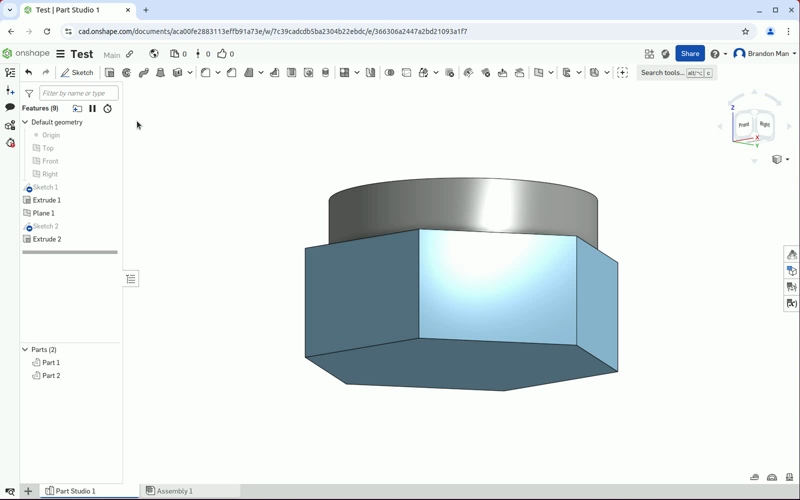
key(down, 3)
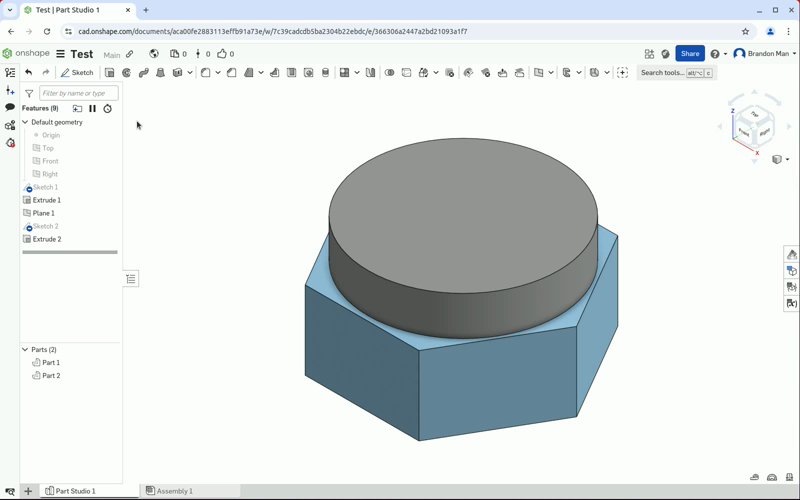
mouse_move(73, 189)
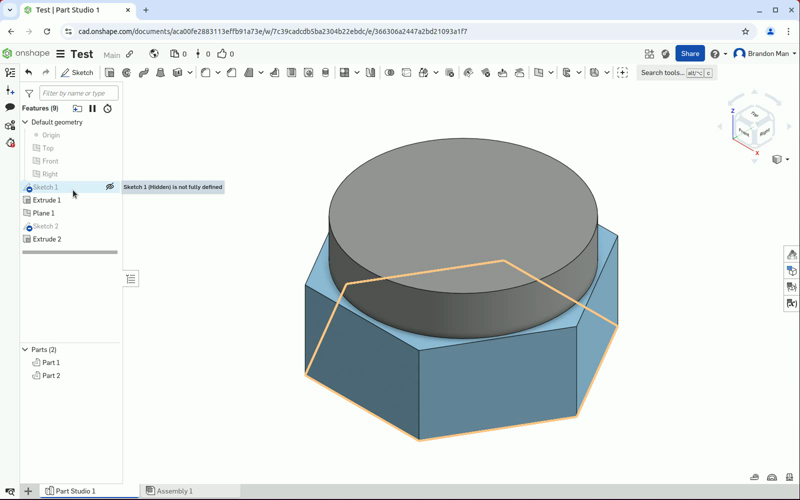
click(73, 189)